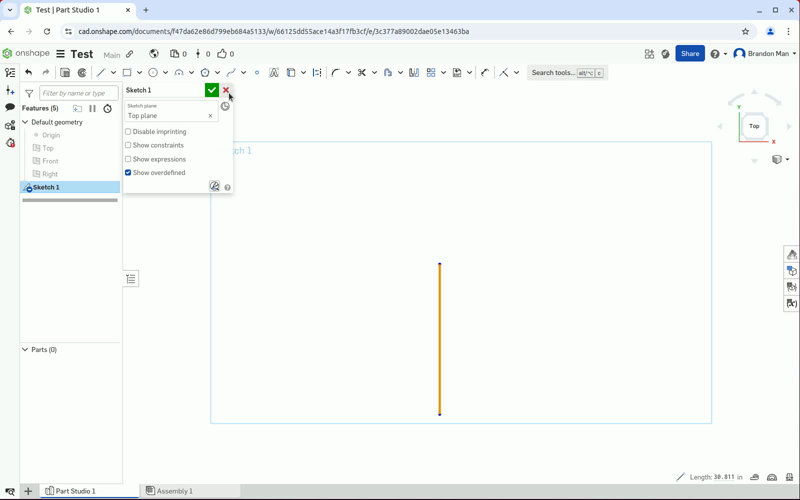
key(shift+h)
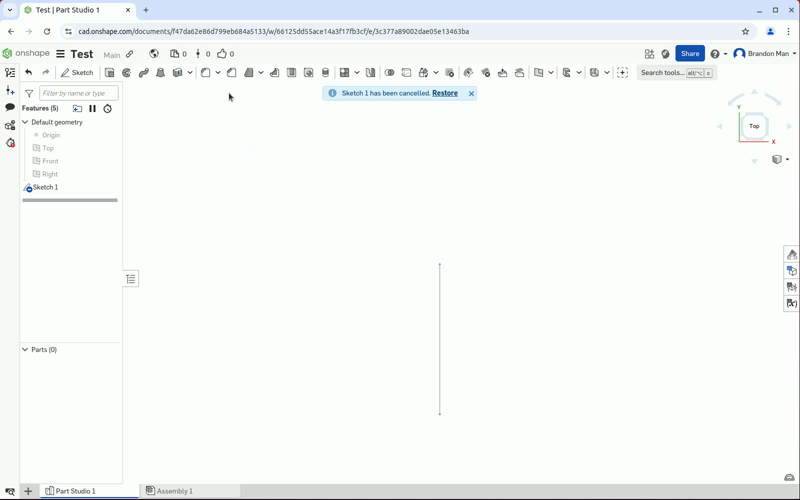
key(shift+s)
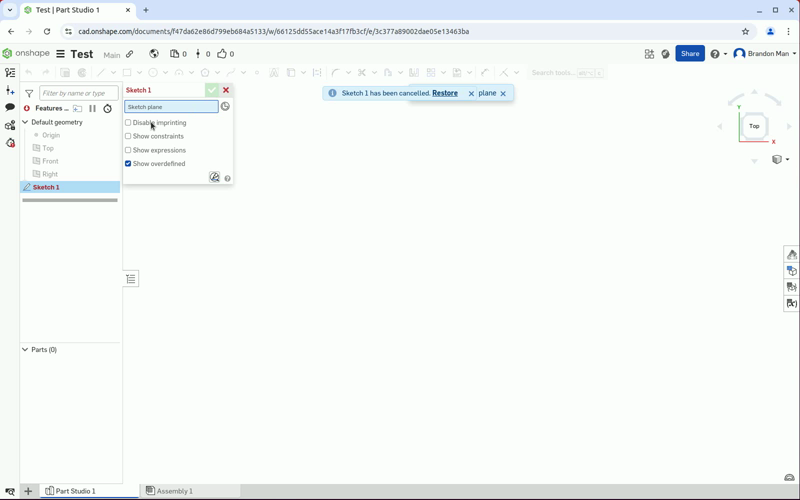
mouse_move(73, 150)
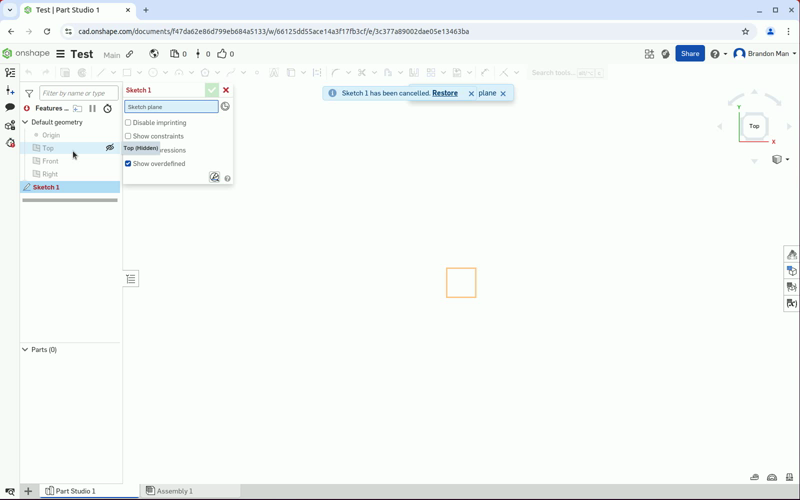
click(73, 150)
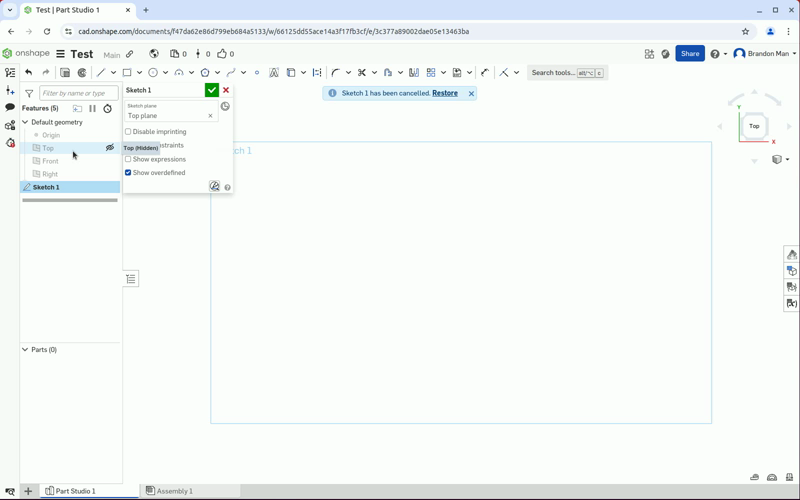
mouse_move(73, 352)
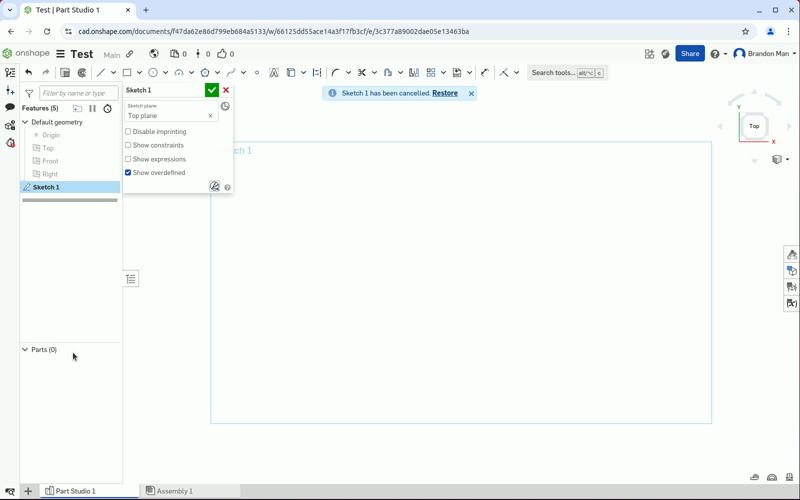
key(y)
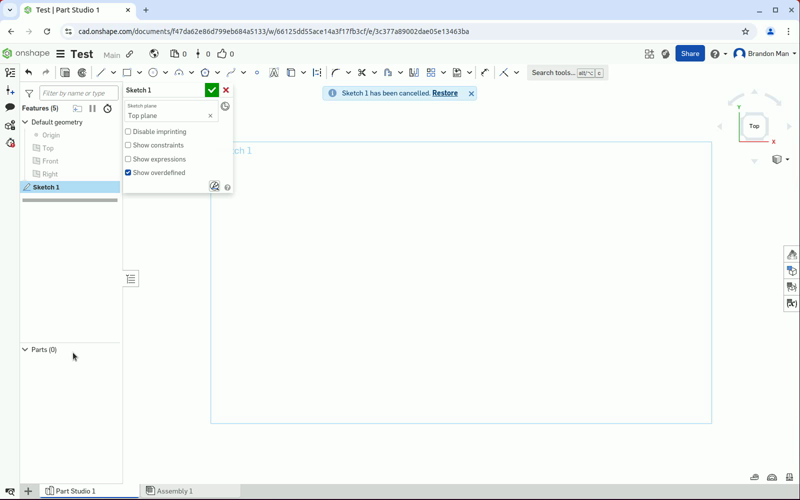
key(c)
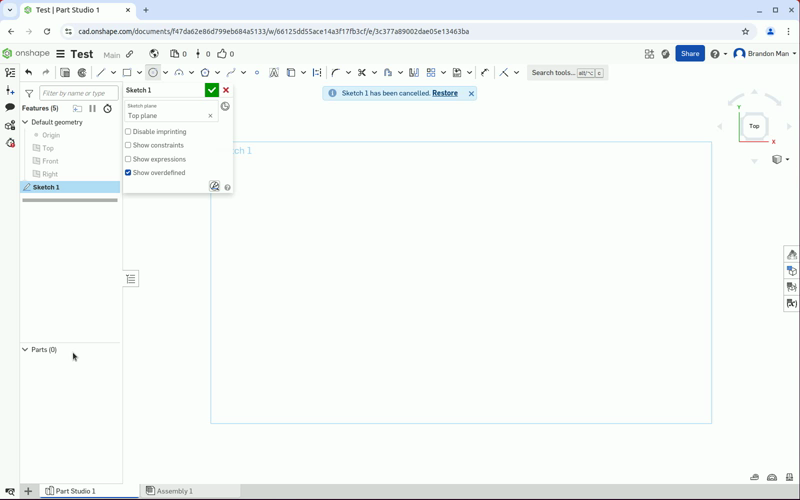
key_down(shift)
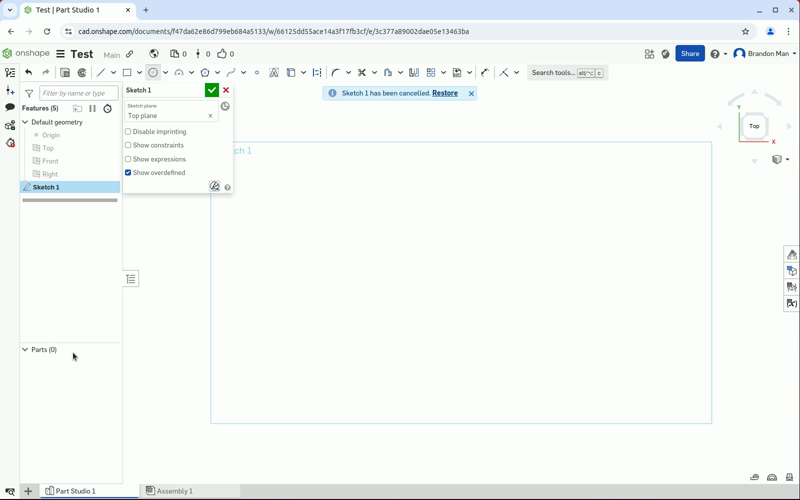
mouse_move(461, 282)
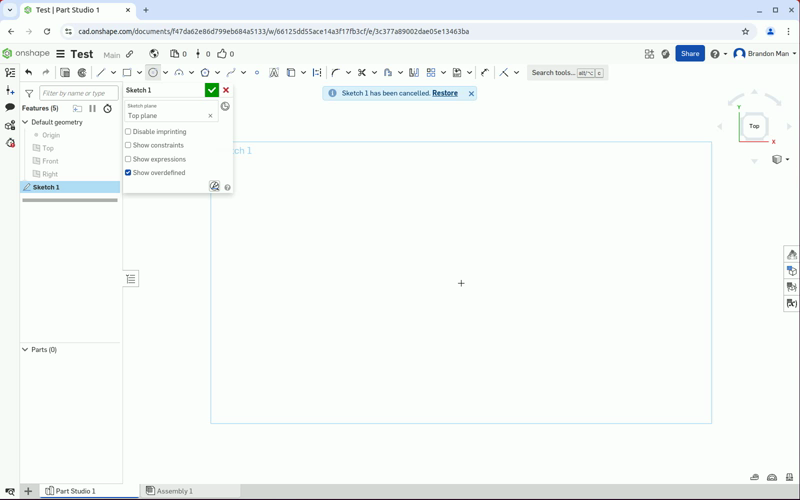
click(461, 282)
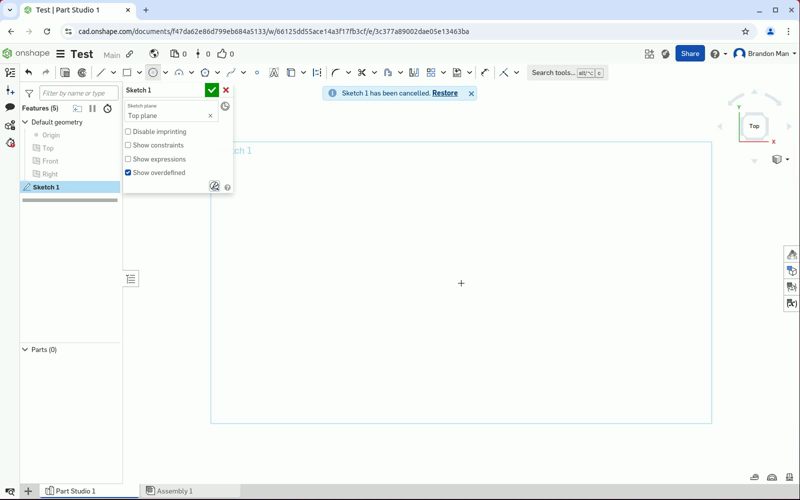
key_up(shift)
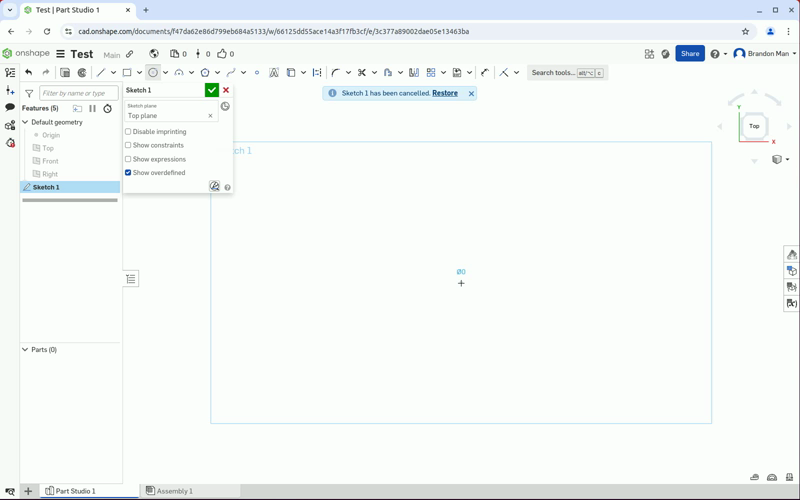
mouse_move(574, 282)
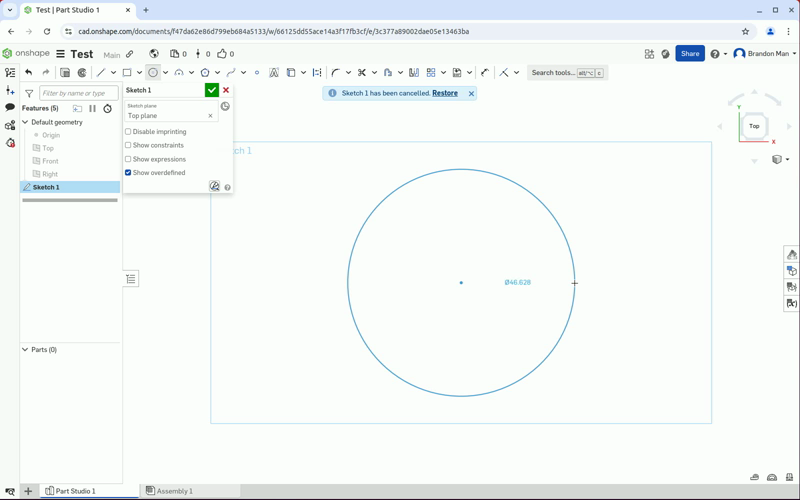
click(574, 282)
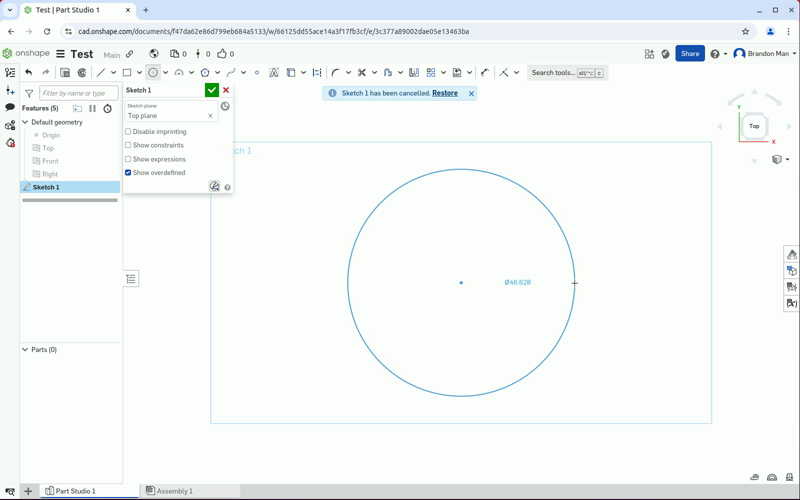
key(esc)
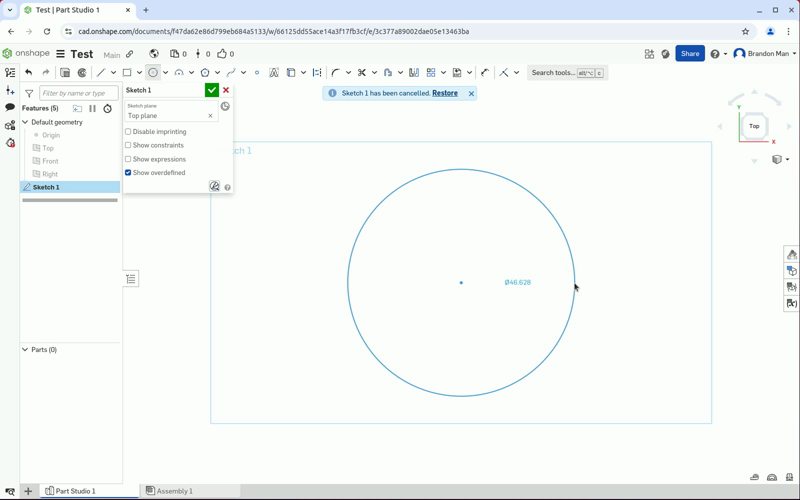
key(c)
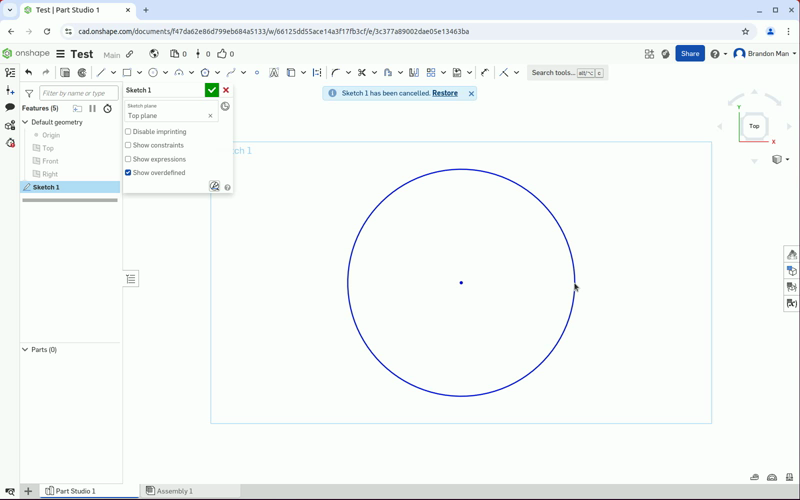
key_down(shift)
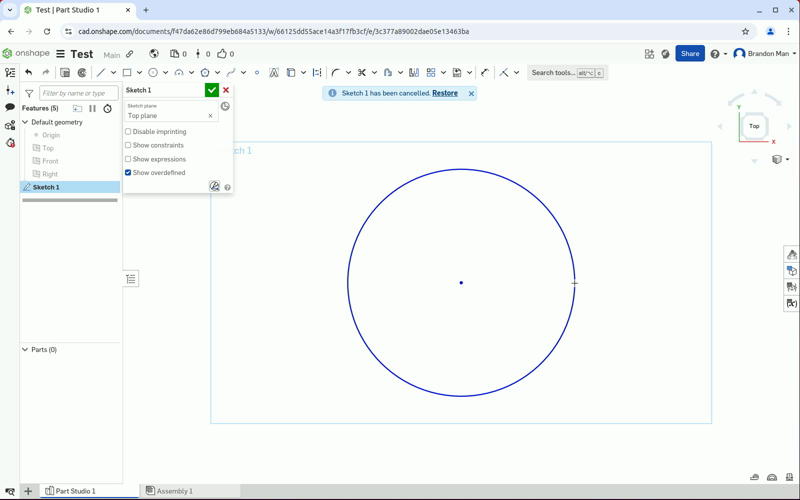
mouse_move(461, 282)
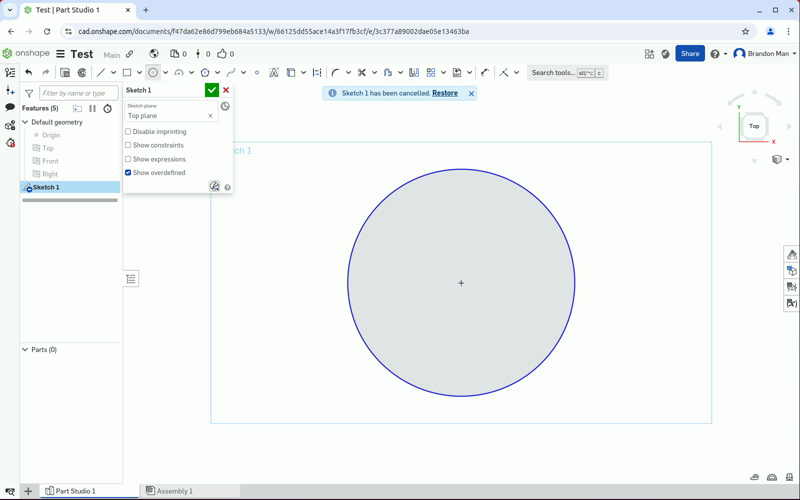
click(461, 282)
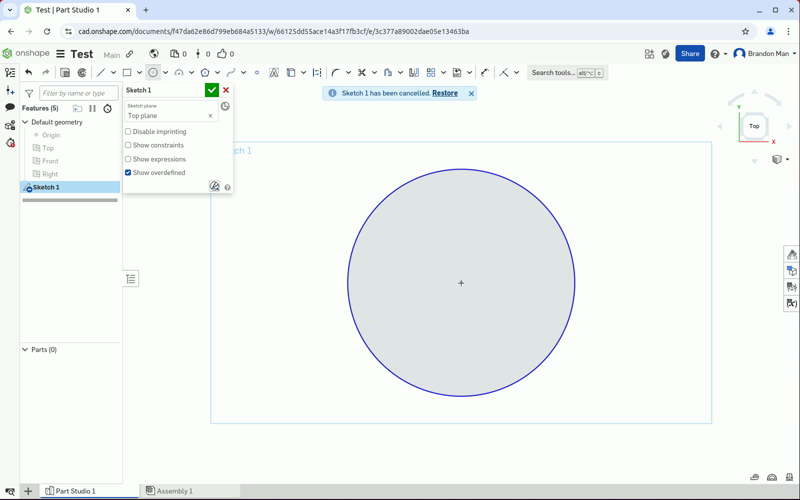
key_up(shift)
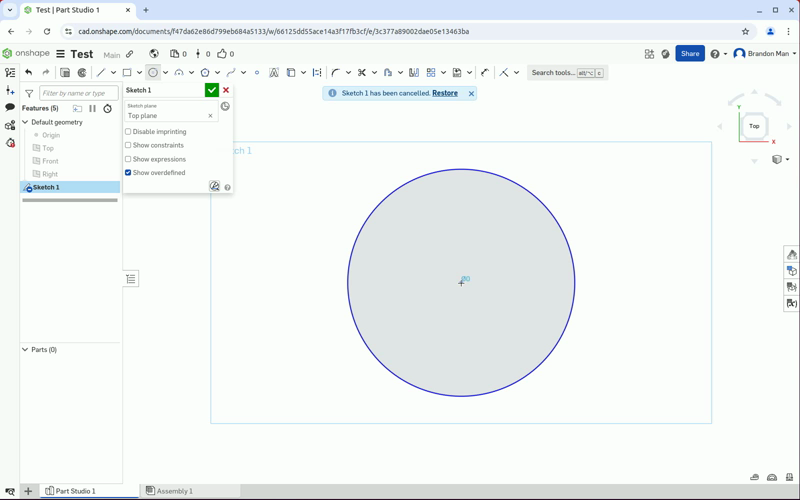
mouse_move(572, 282)
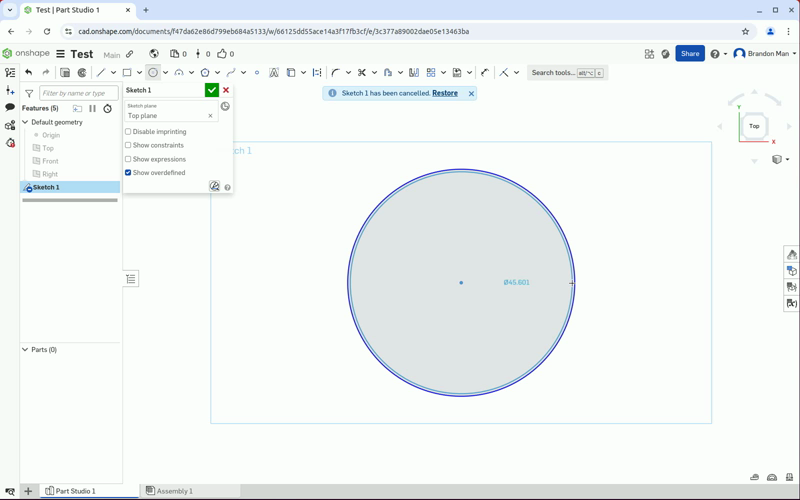
scroll(6)
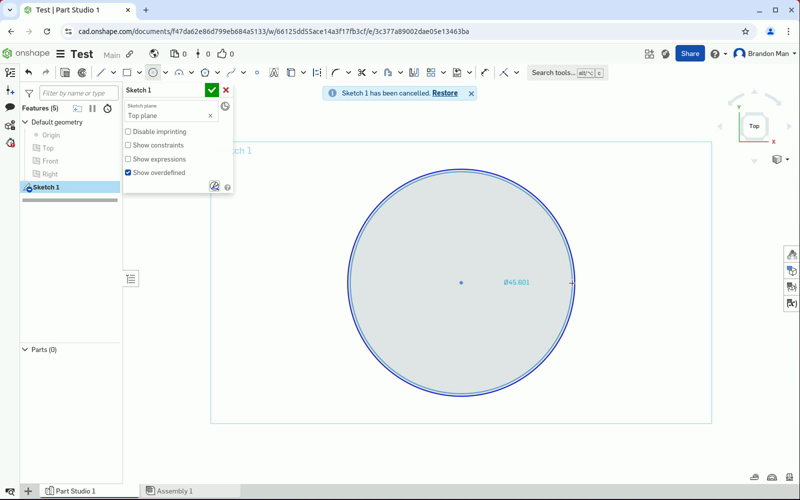
scroll(6)
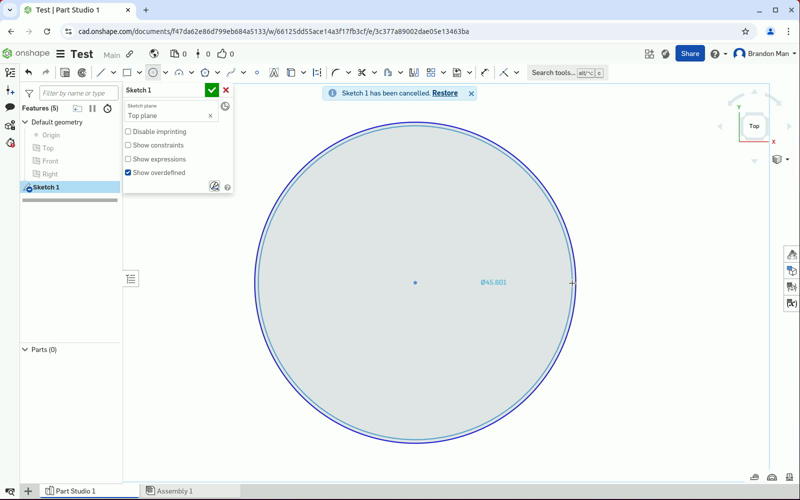
scroll(6)
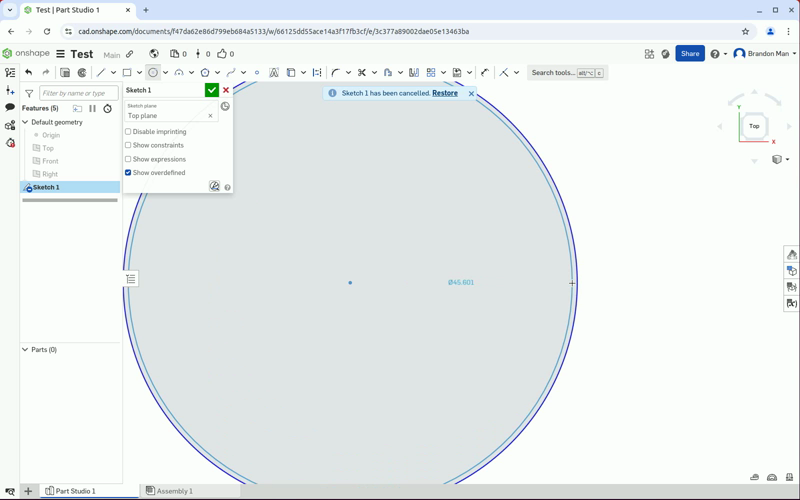
scroll(6)
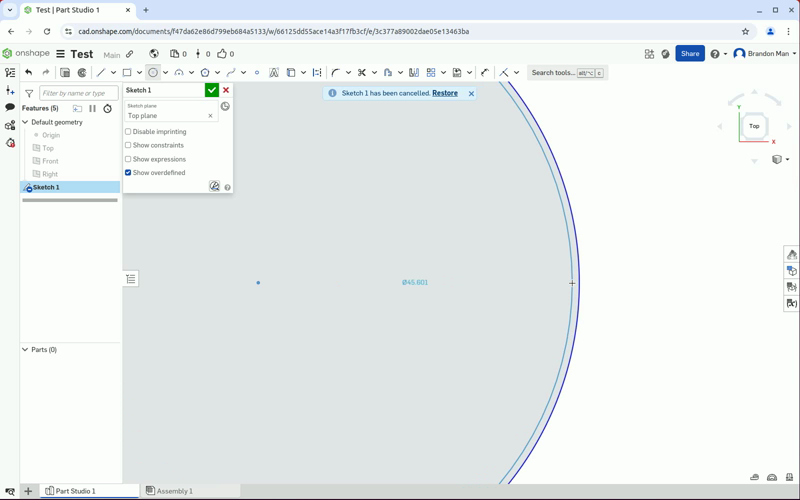
scroll(6)
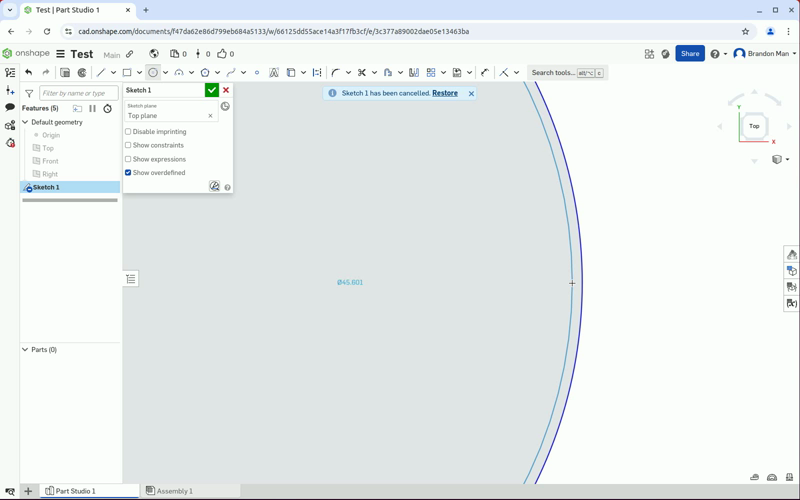
scroll(6)
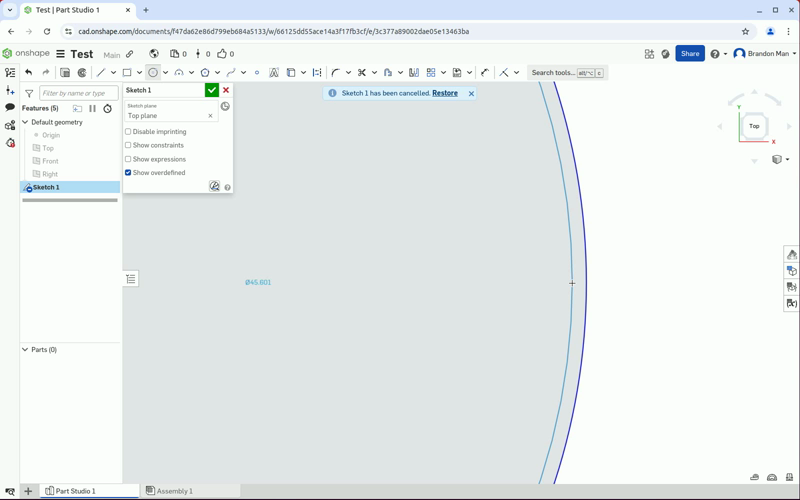
scroll(6)
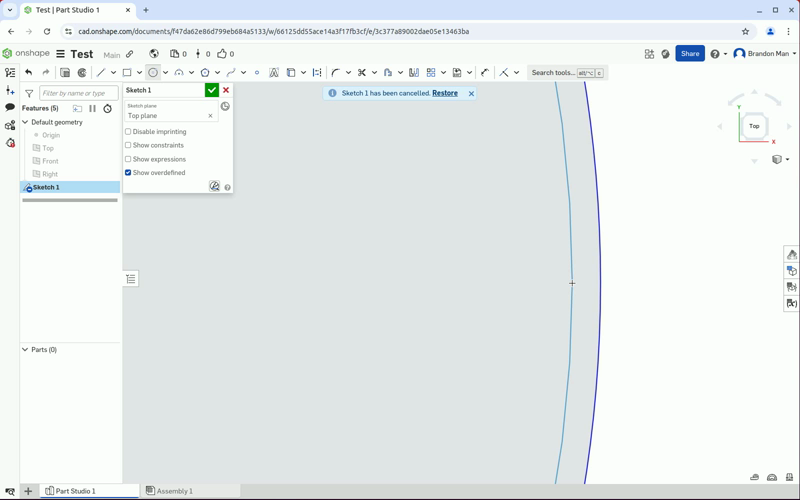
click(572, 282)
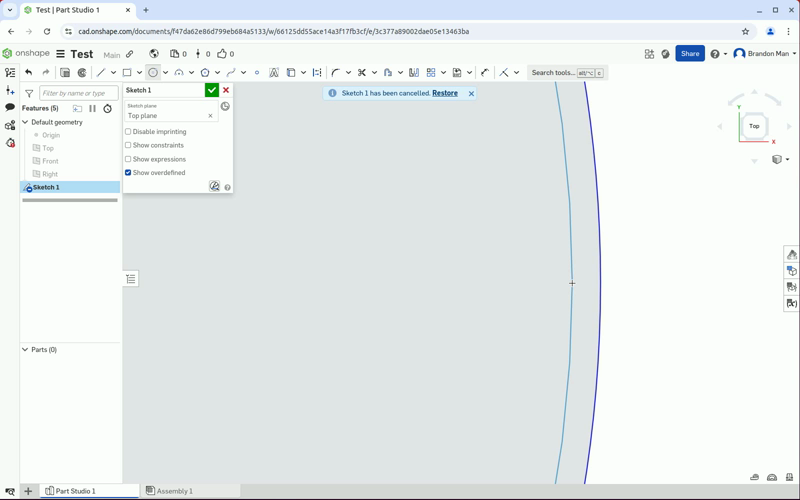
scroll(-6)
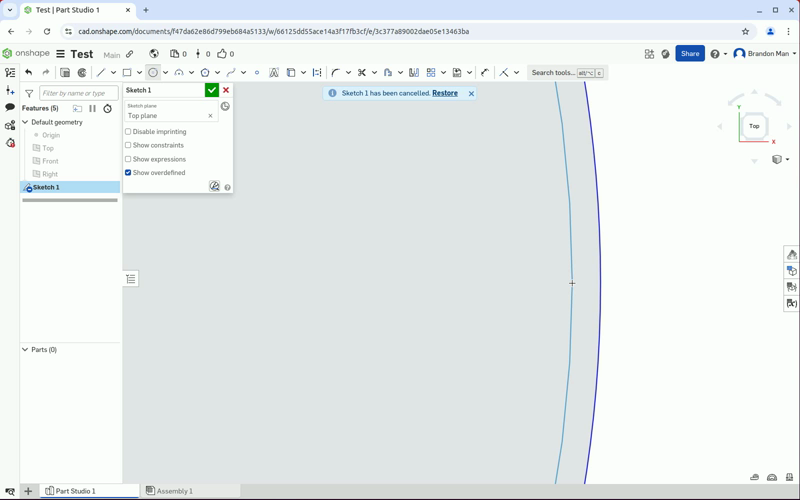
scroll(-6)
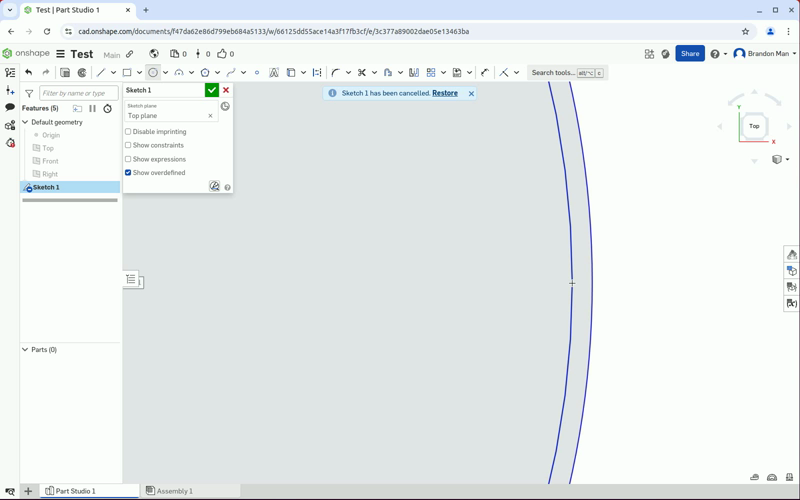
scroll(-6)
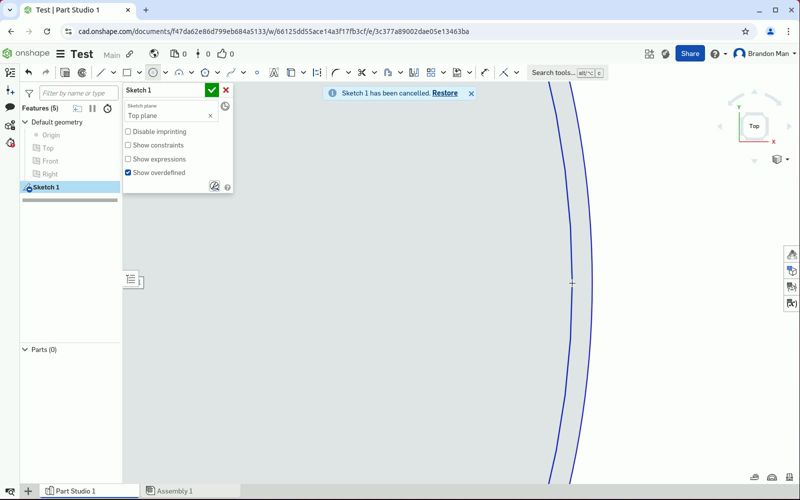
scroll(-6)
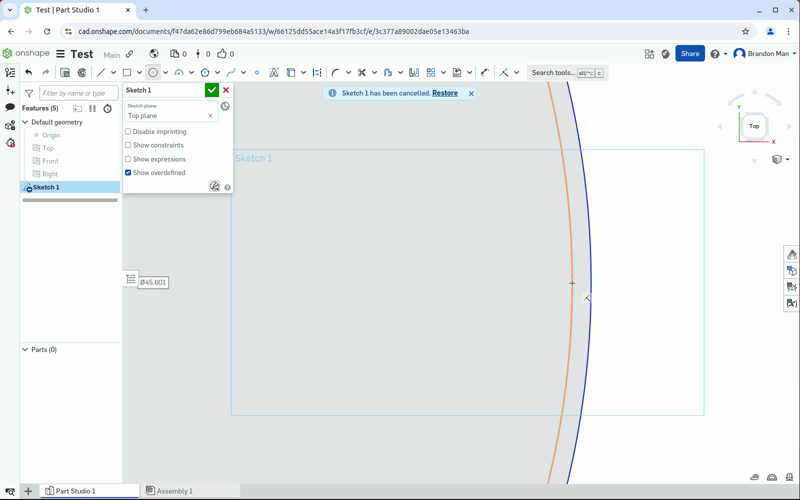
scroll(-6)
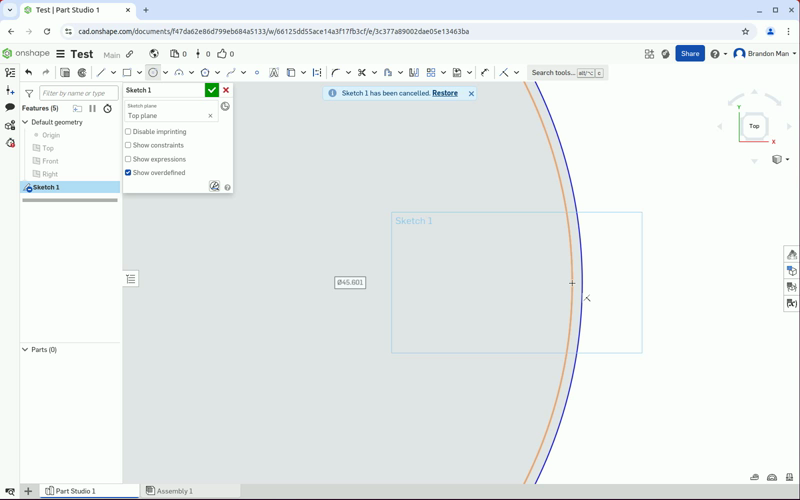
scroll(-6)
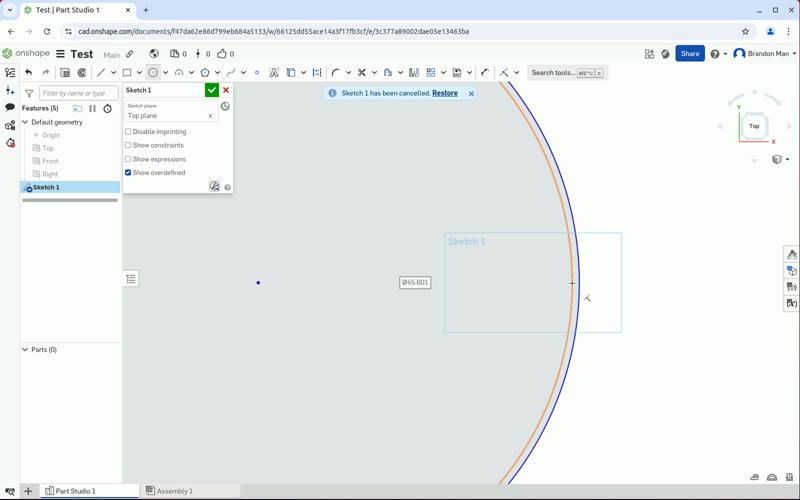
scroll(-6)
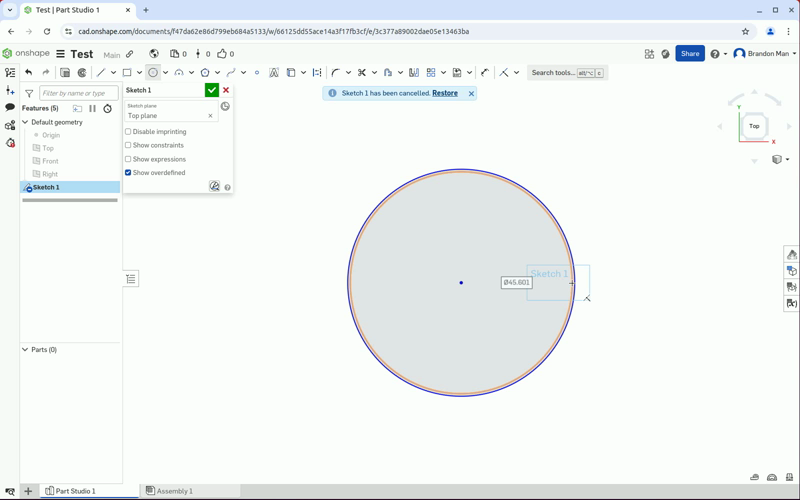
key(esc)
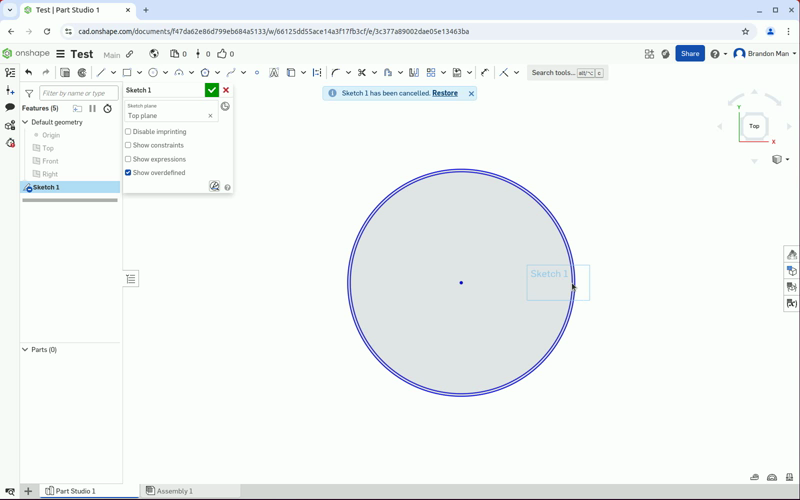
mouse_move(527, 193)
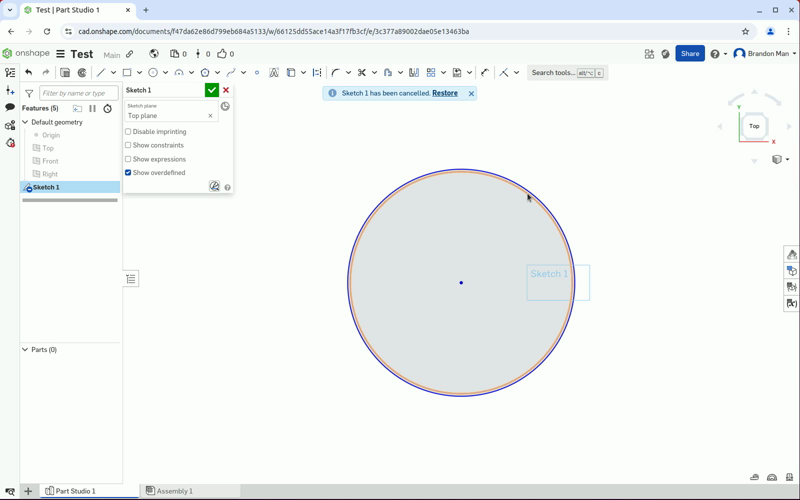
scroll(6)
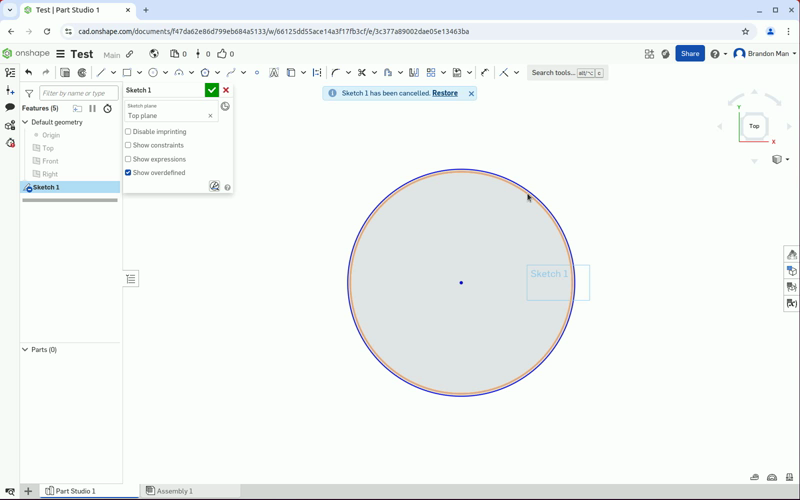
scroll(6)
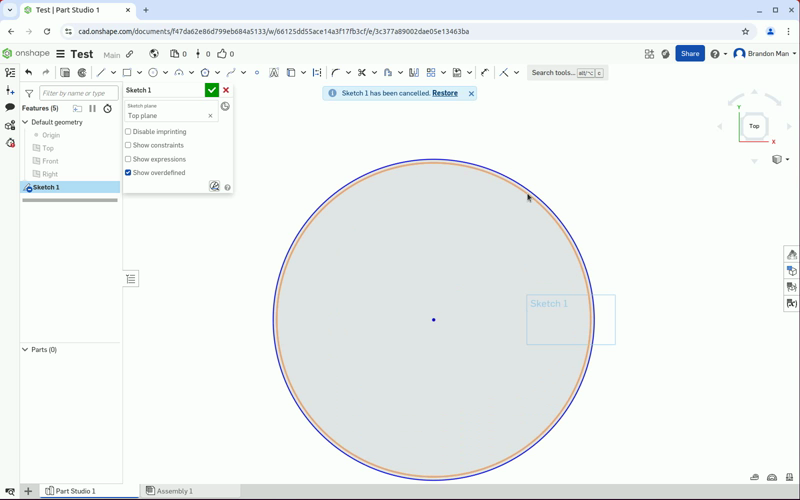
scroll(6)
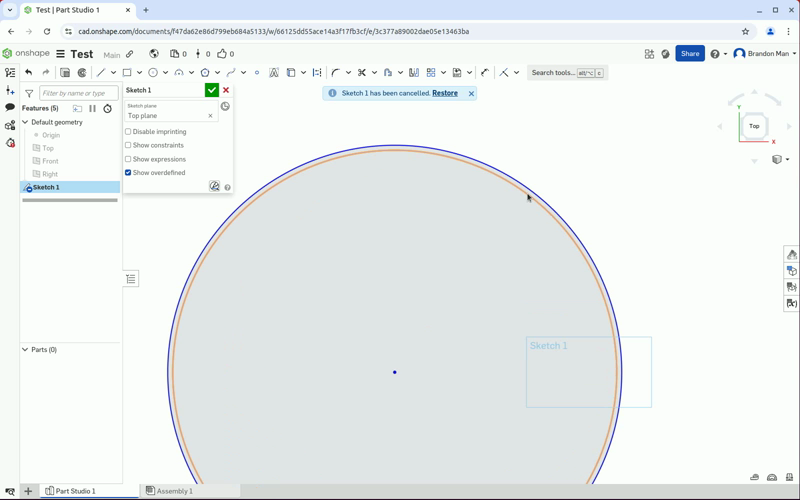
scroll(6)
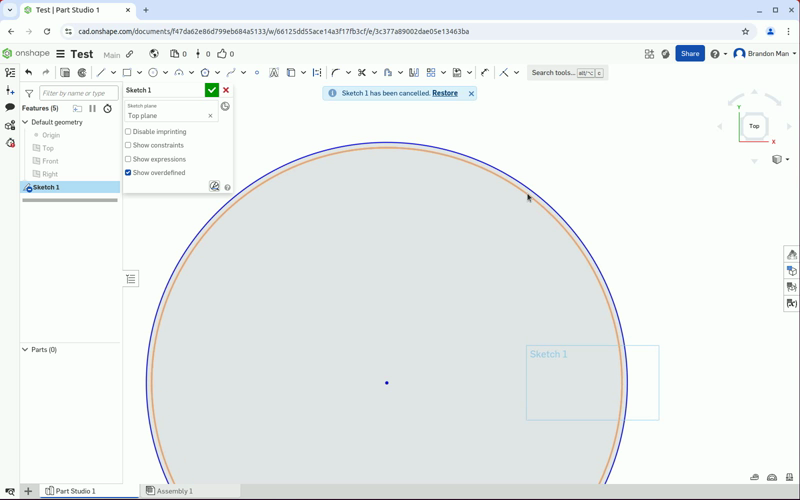
scroll(6)
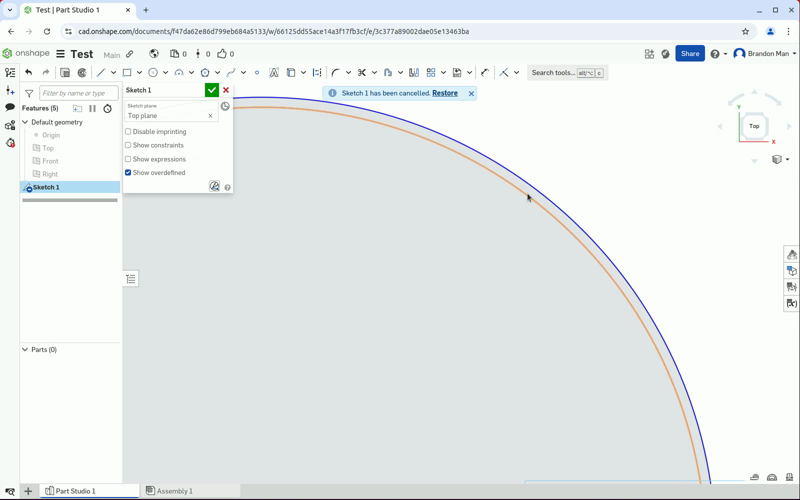
scroll(6)
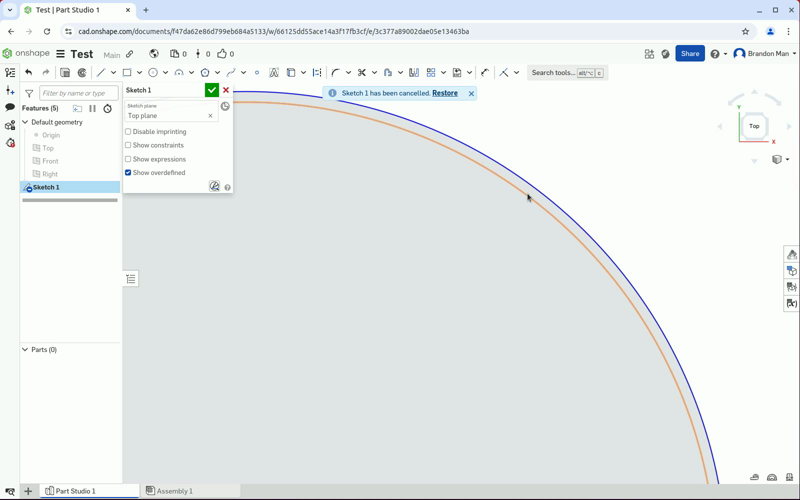
scroll(6)
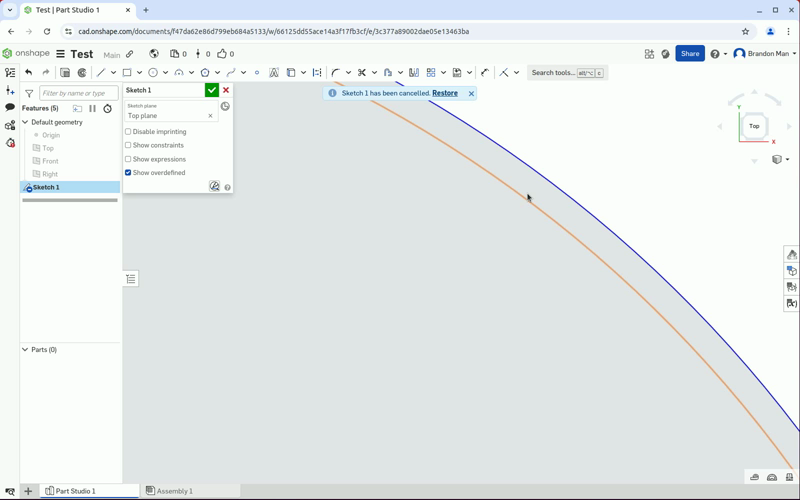
click(527, 193)
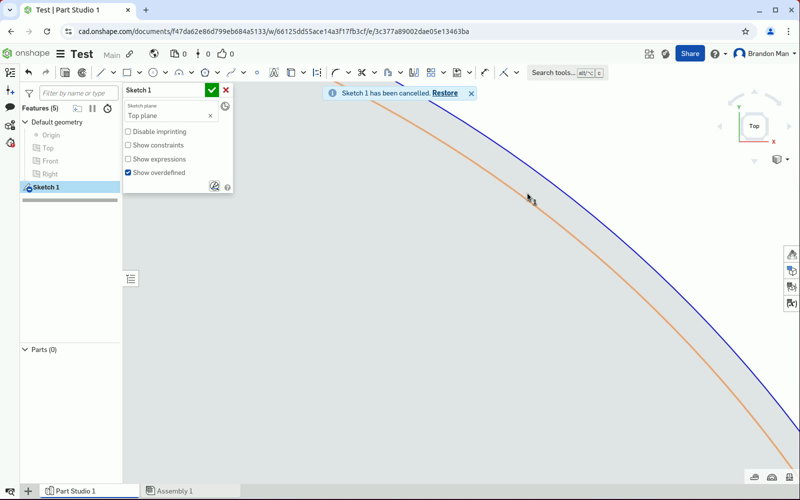
scroll(-6)
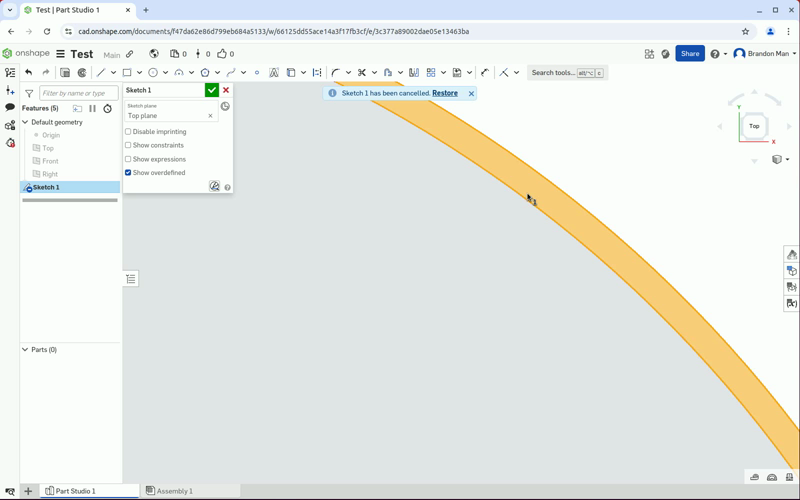
scroll(-6)
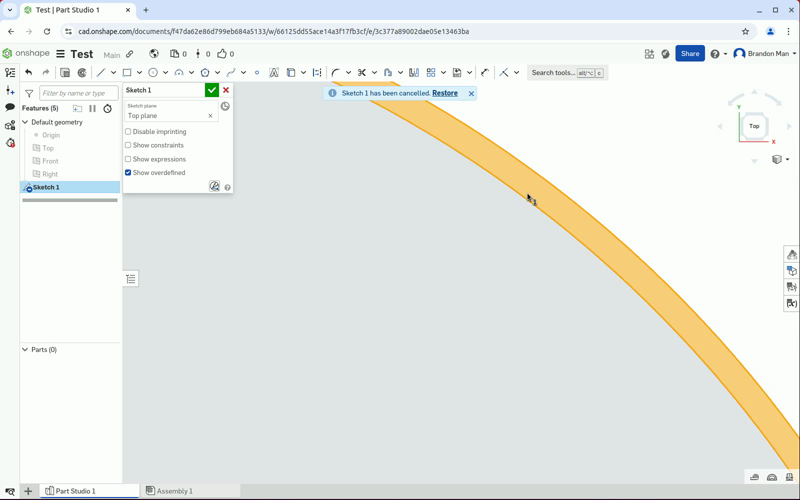
scroll(-6)
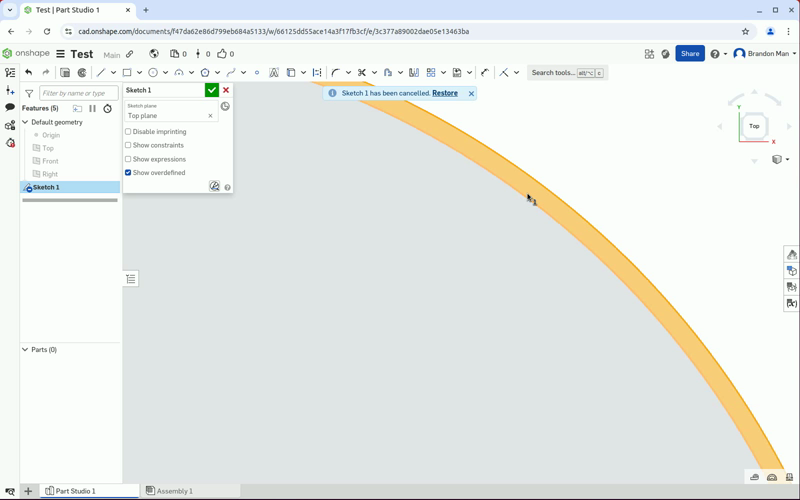
scroll(-6)
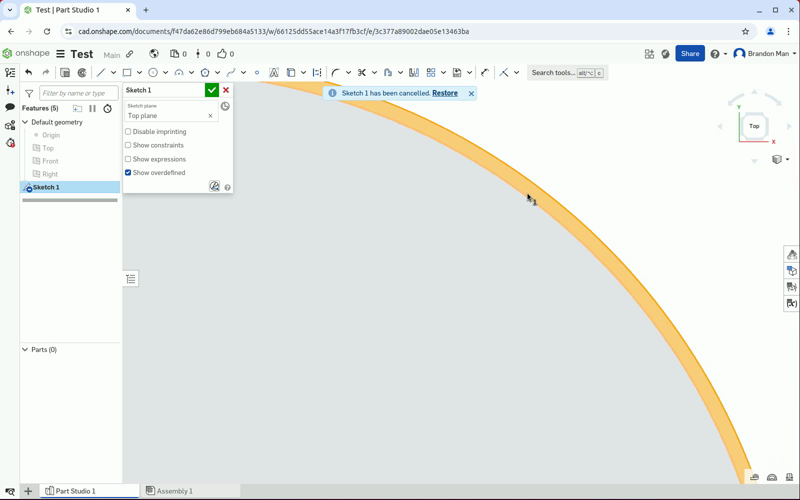
scroll(-6)
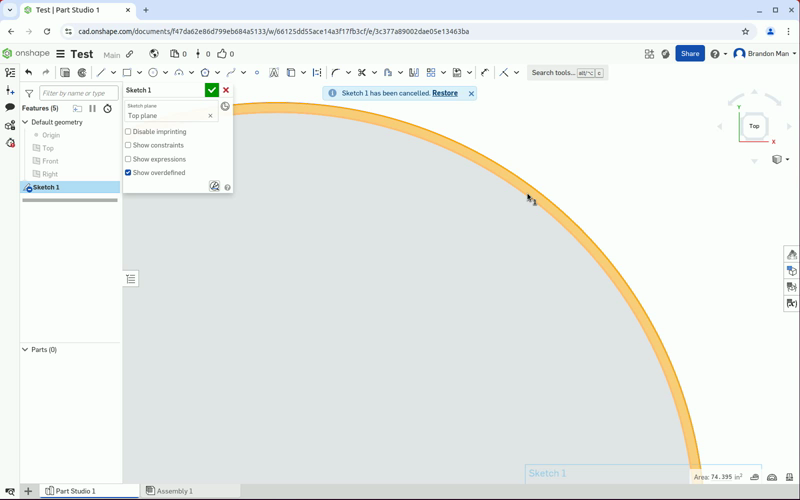
scroll(-6)
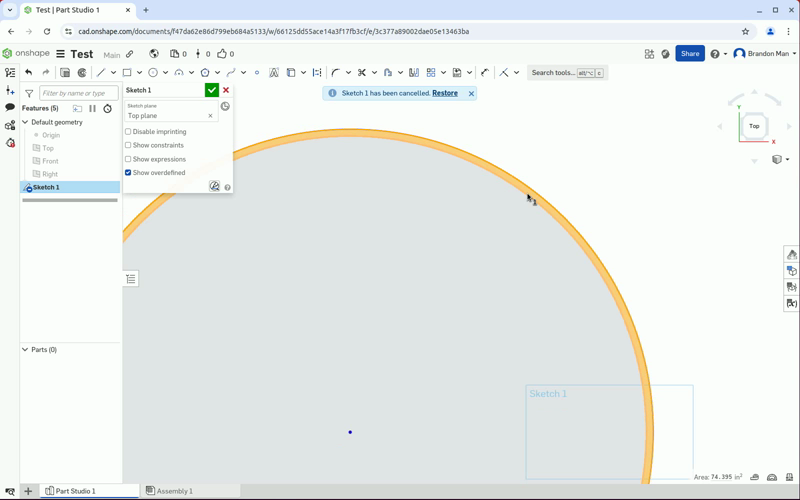
scroll(-6)
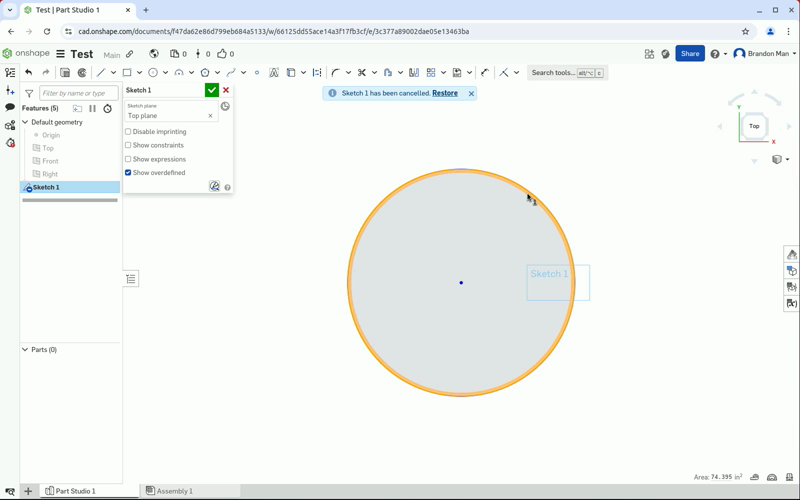
mouse_move(73, 352)
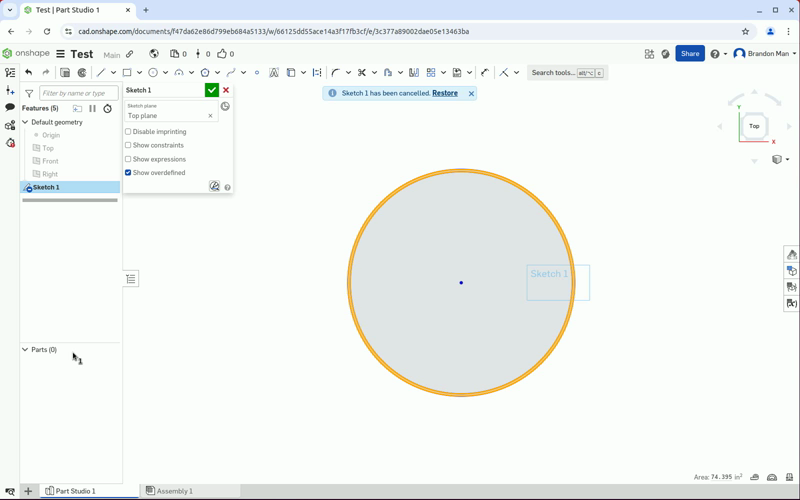
key(shift+y)
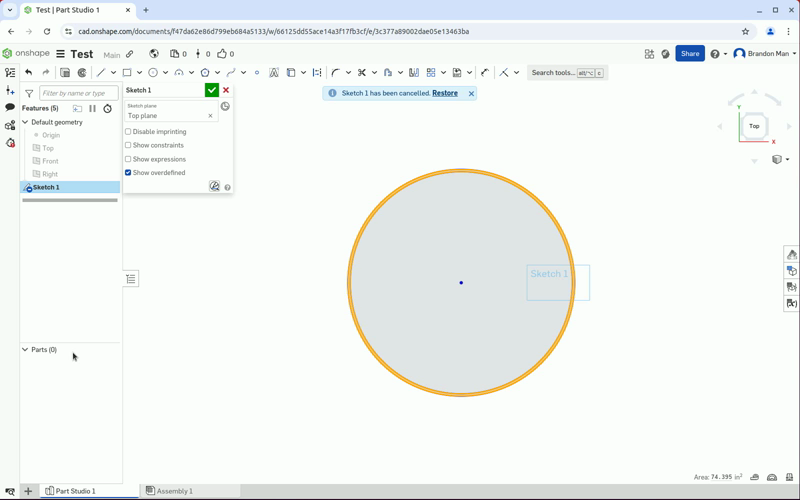
key(shift+e)
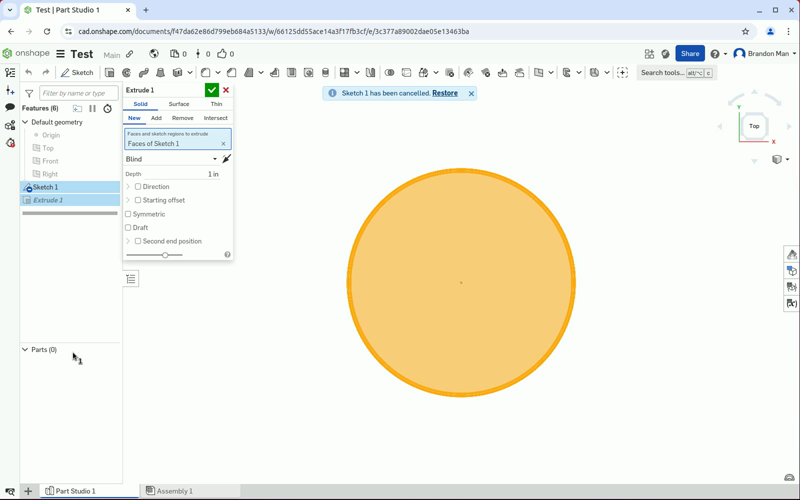
mouse_move(143, 106)
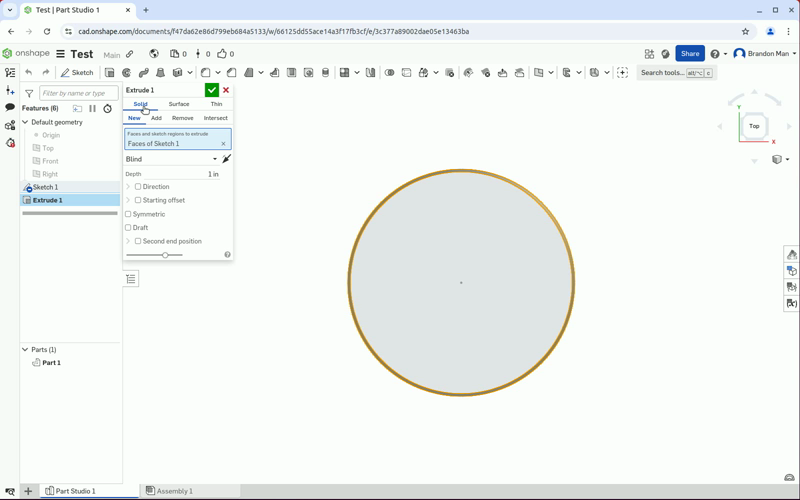
click(143, 106)
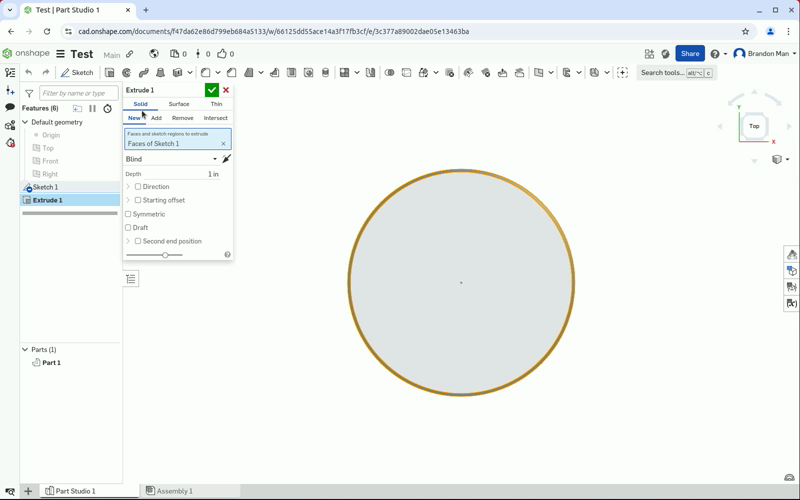
mouse_move(137, 120)
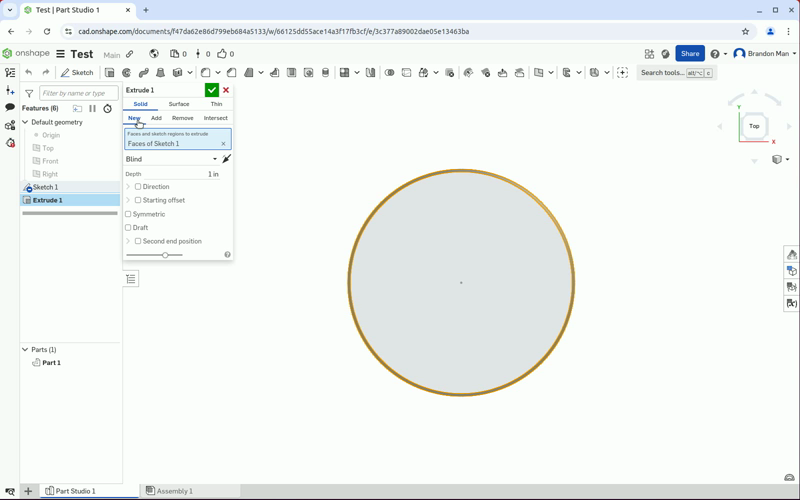
click(137, 120)
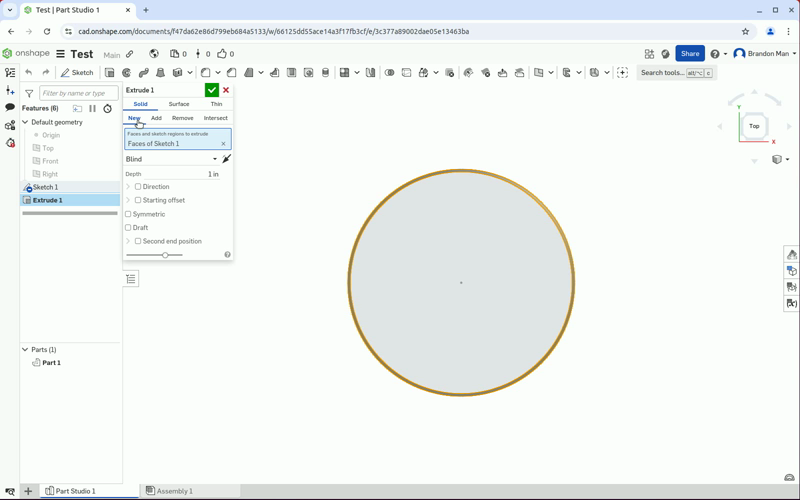
key(tab, 4)
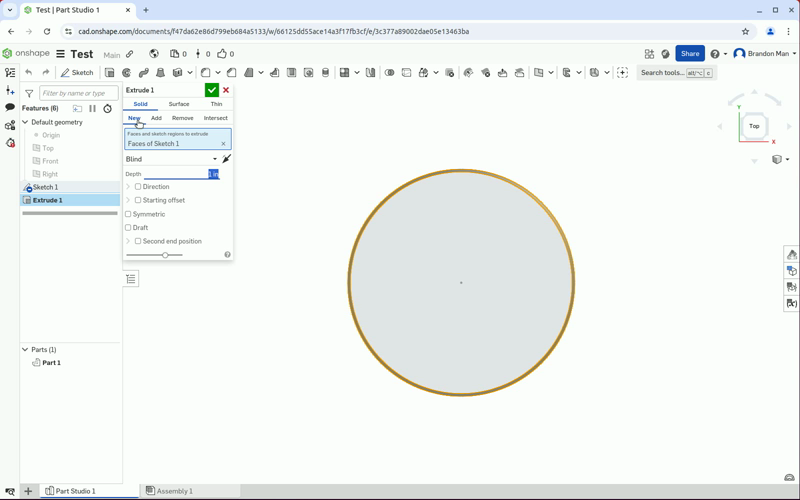
text(8.184)
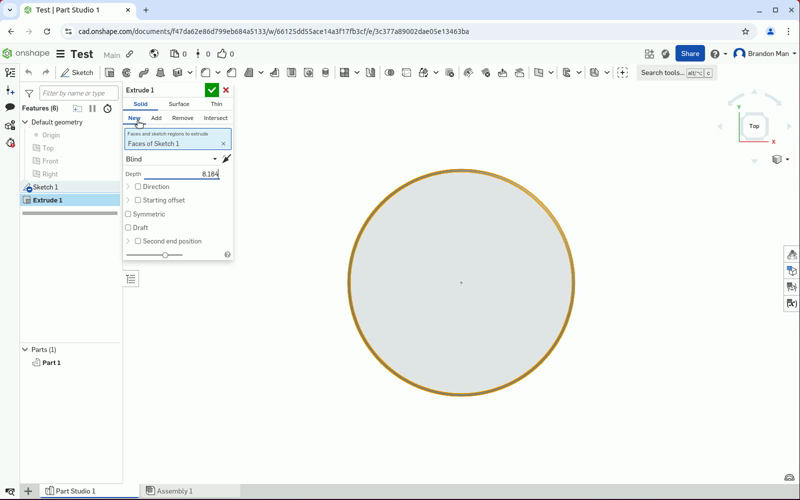
key(enter)
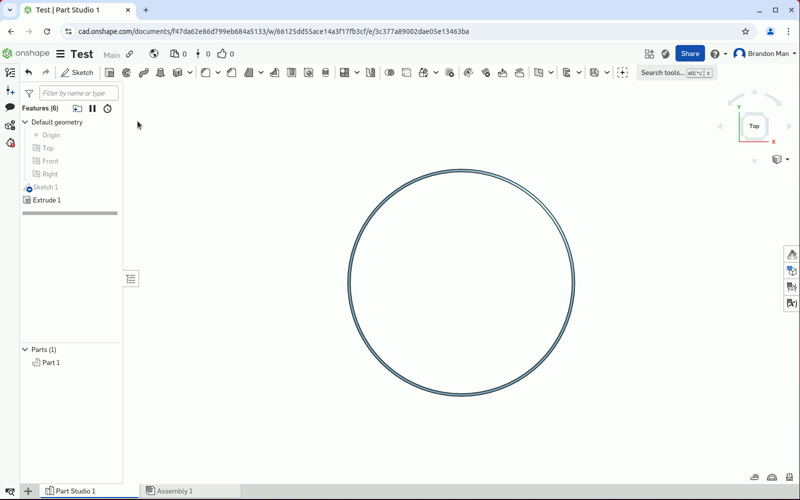
key(shift+h)
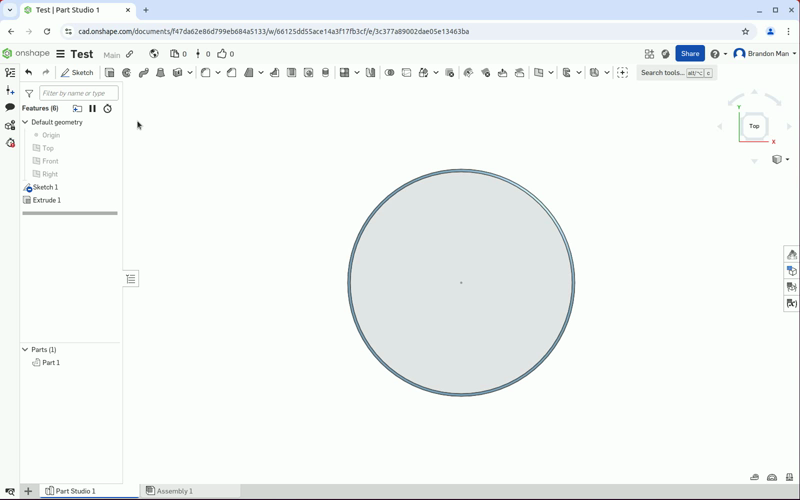
key(shift+h)
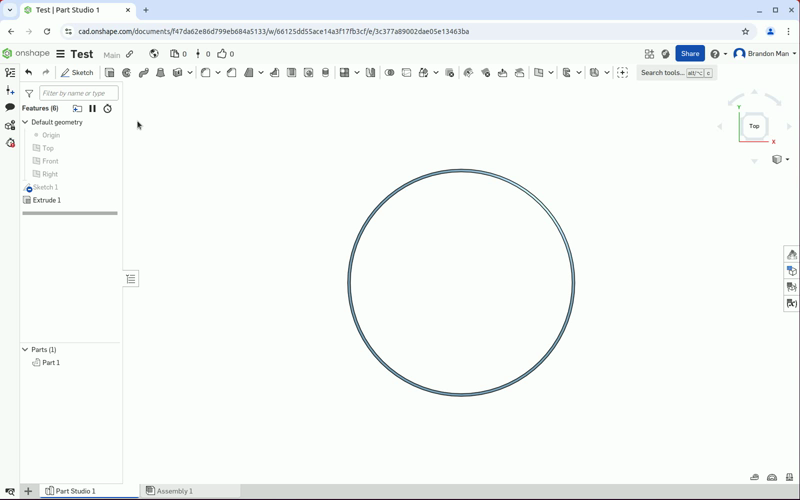
mouse_move(73, 189)
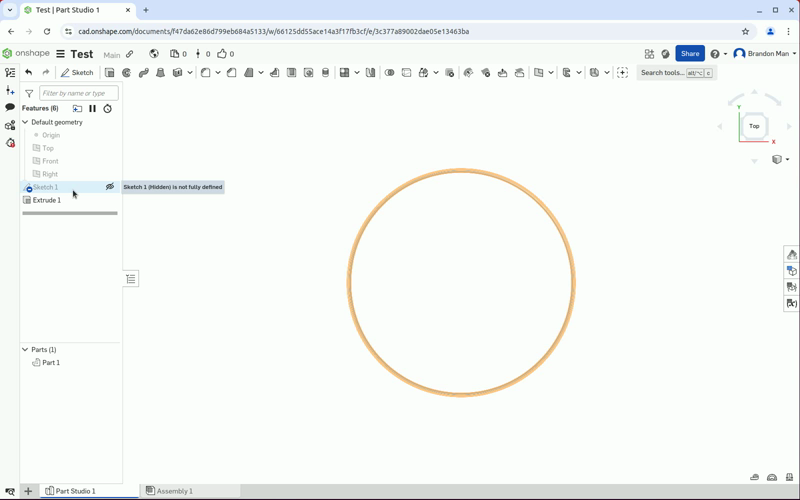
click(73, 189)
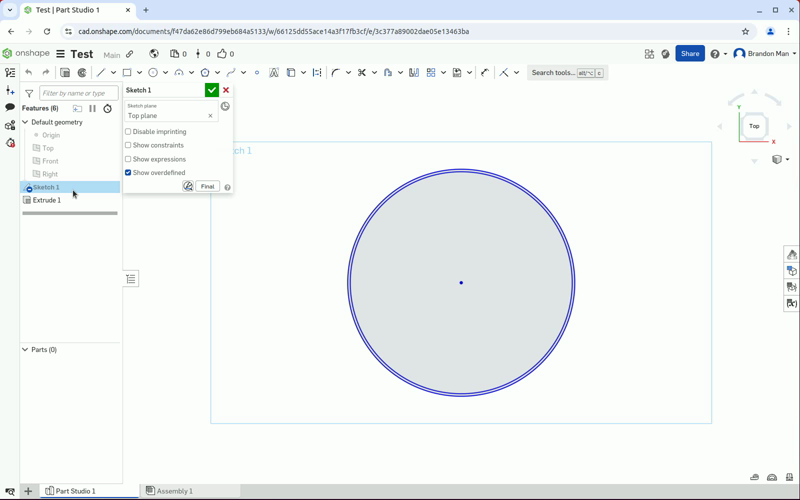
mouse_move(229, 92)
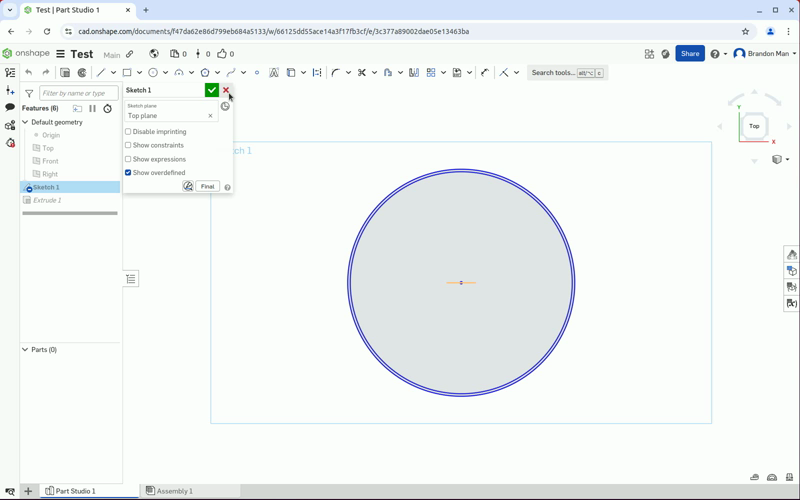
click(229, 92)
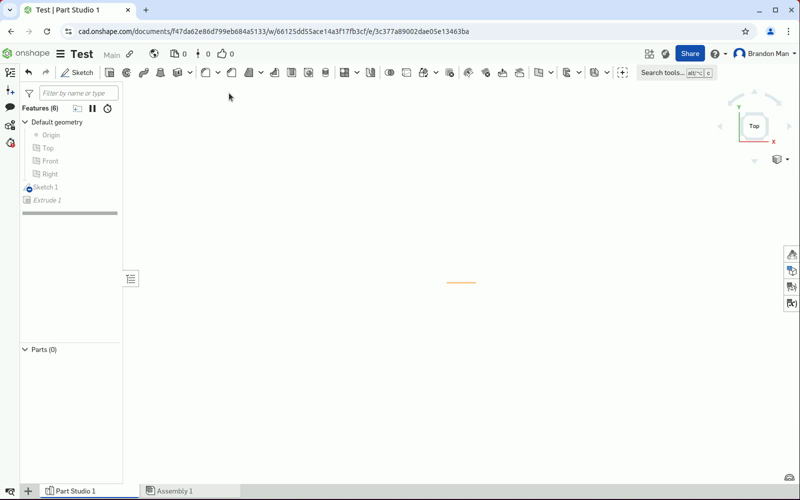
mouse_move(73, 352)
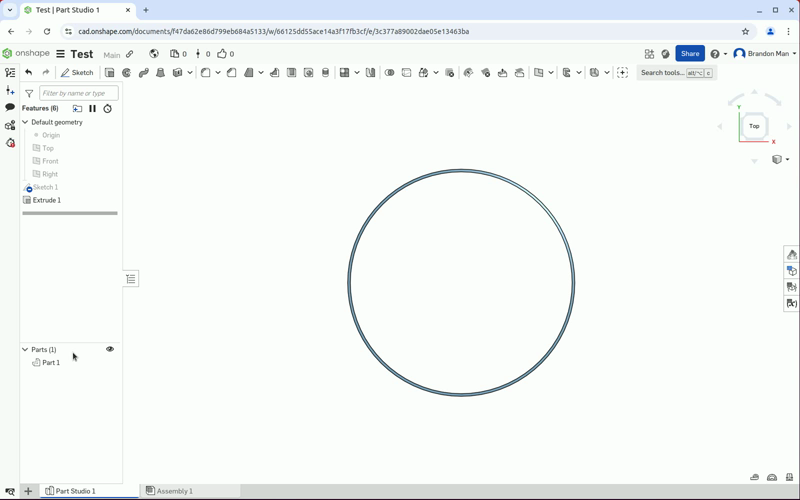
key(y)
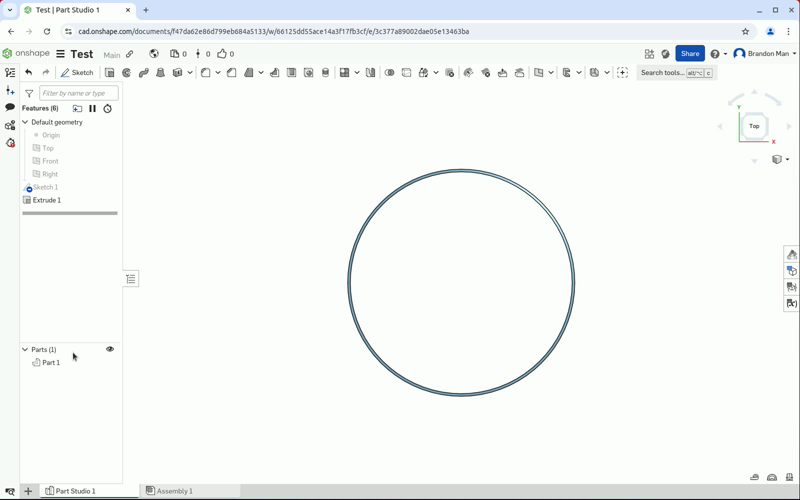
key(shift+p)
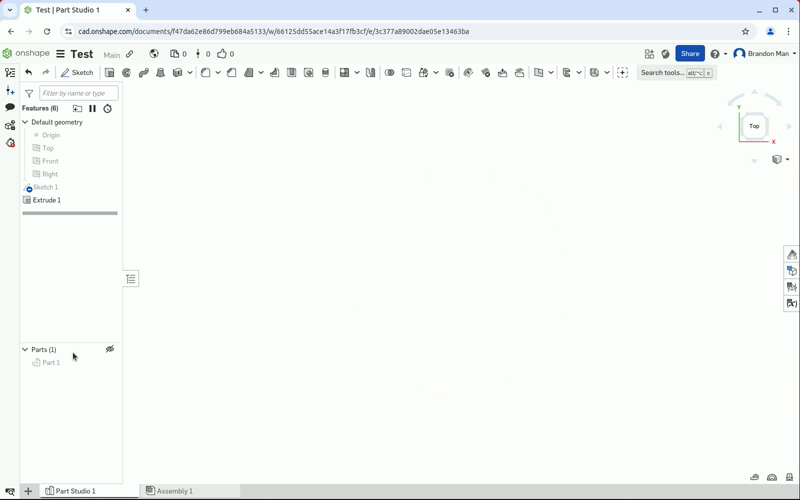
key(space)
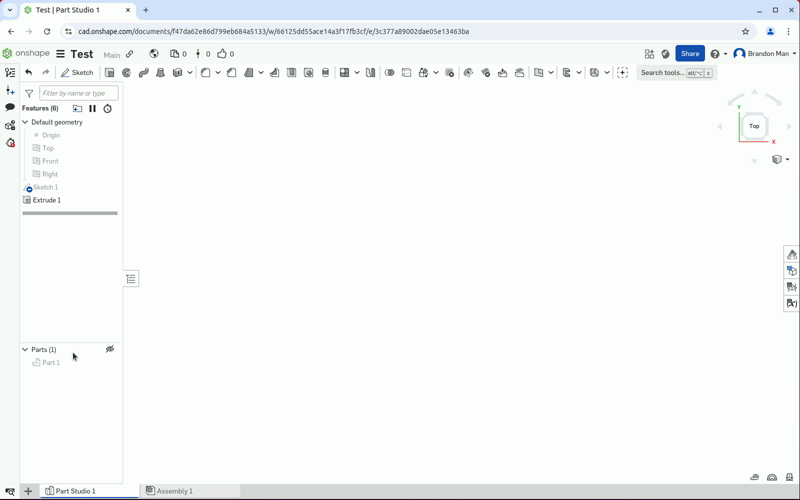
key_down(shift)
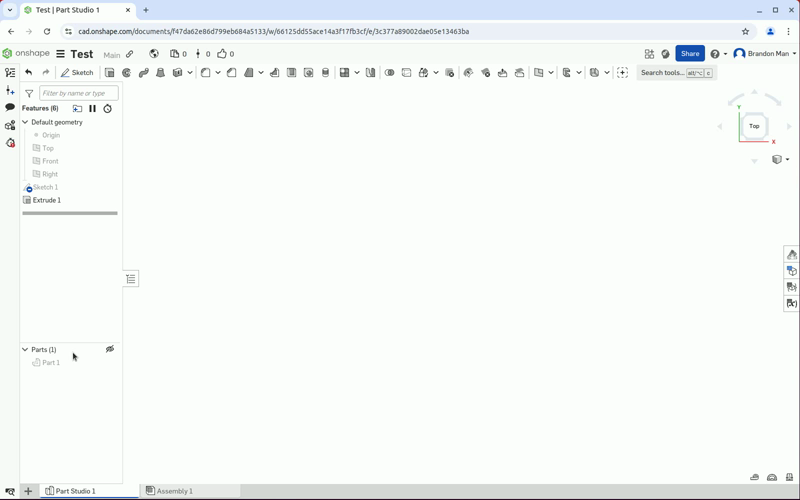
key(up)
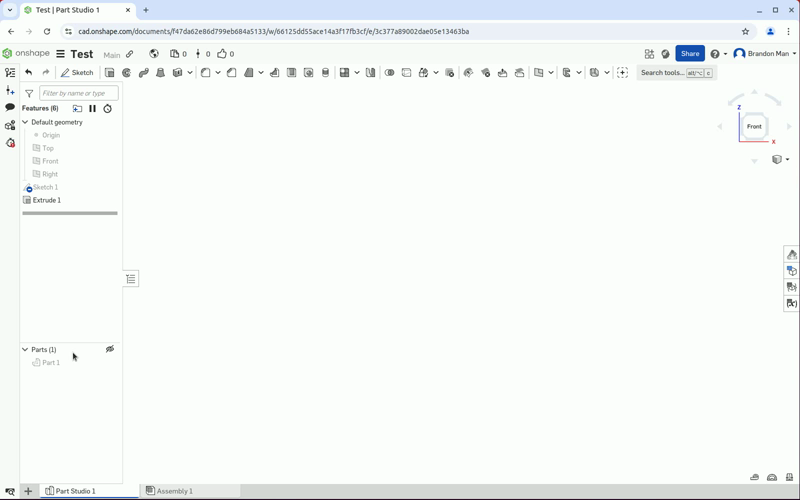
key_up(shift)
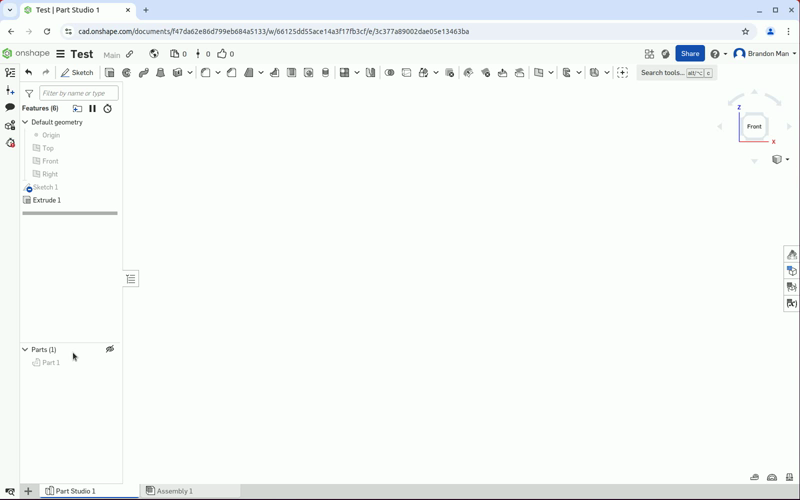
key(space)
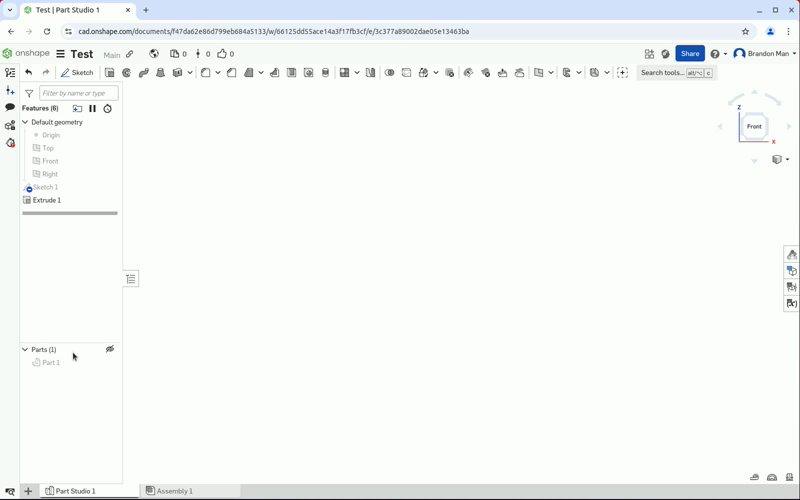
key_down(shift)
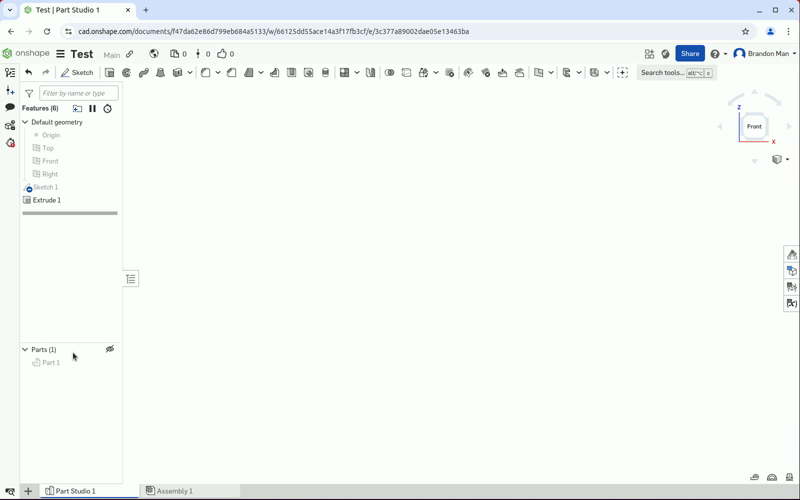
key(left)
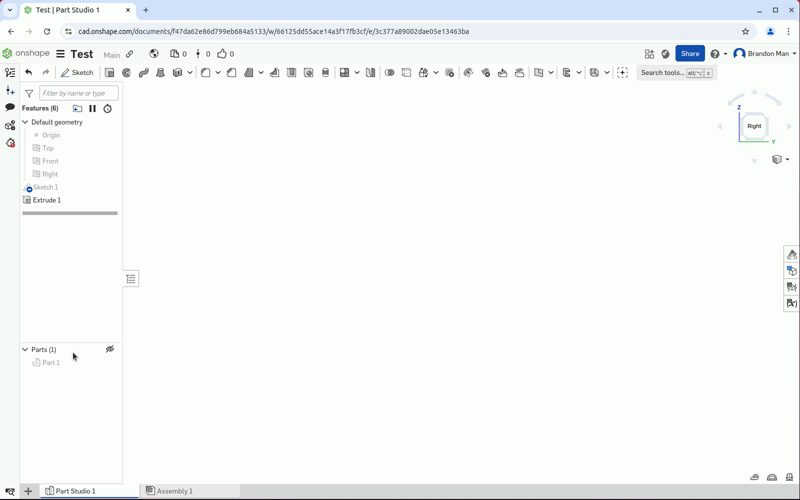
key_up(shift)
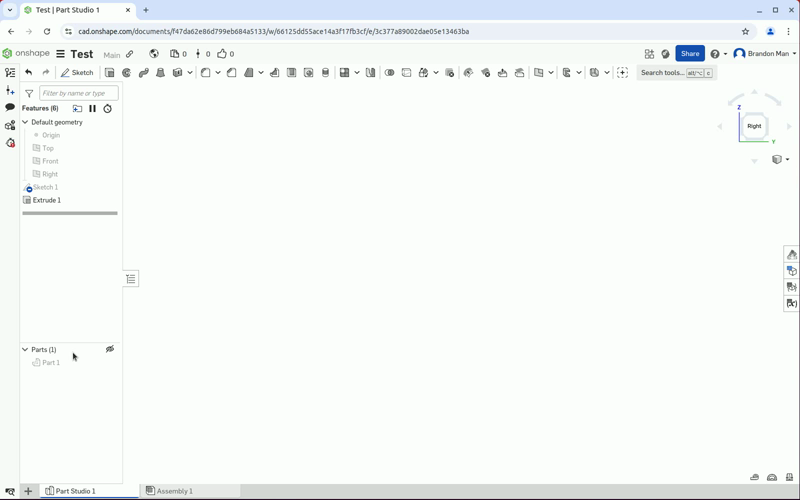
mouse_move(73, 352)
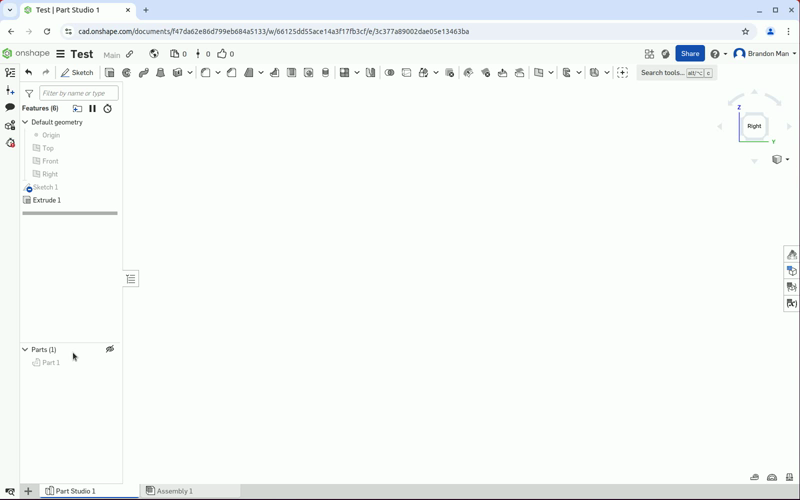
key(shift+y)
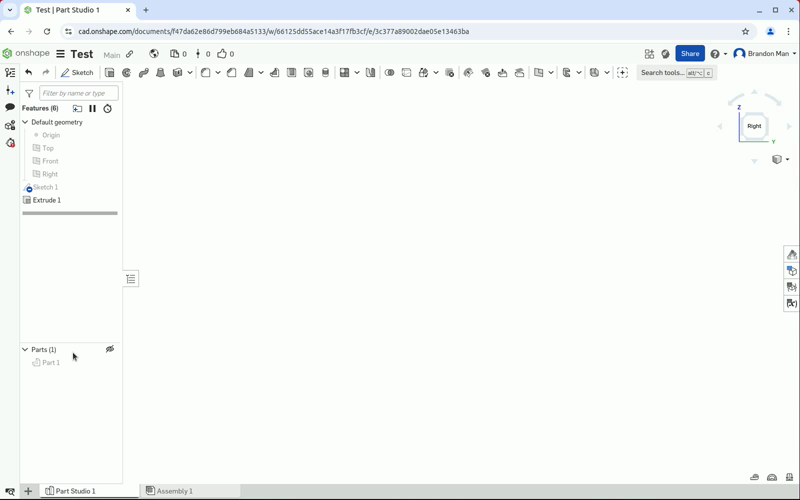
key(shift+s)
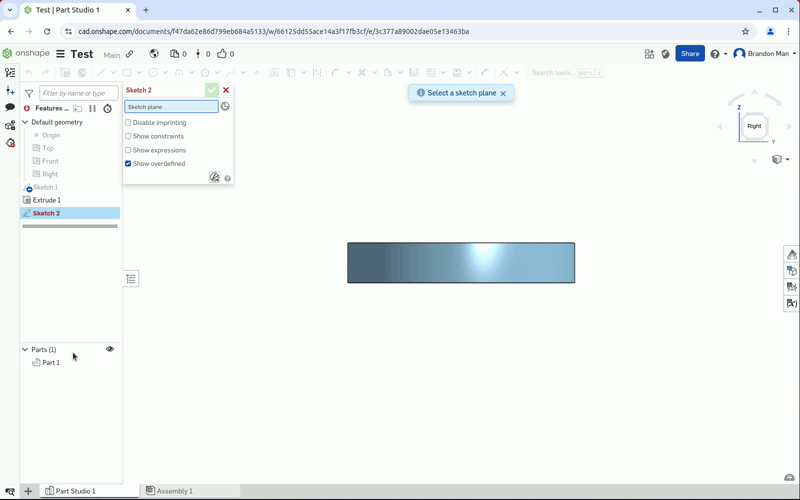
mouse_move(73, 176)
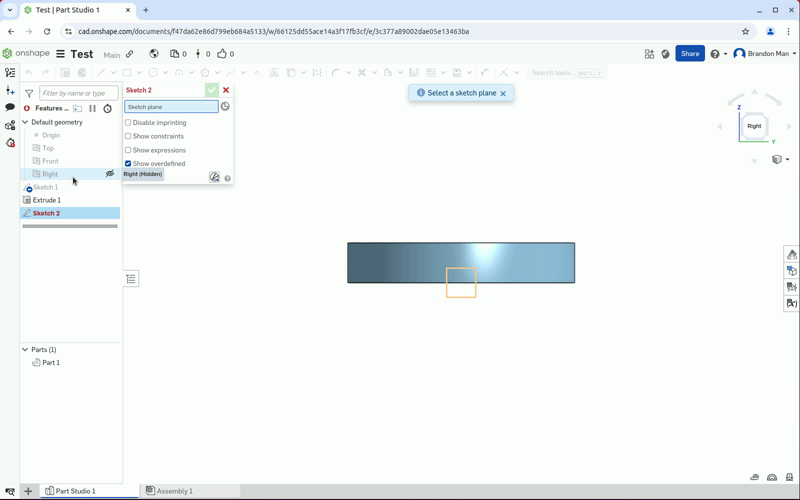
click(73, 176)
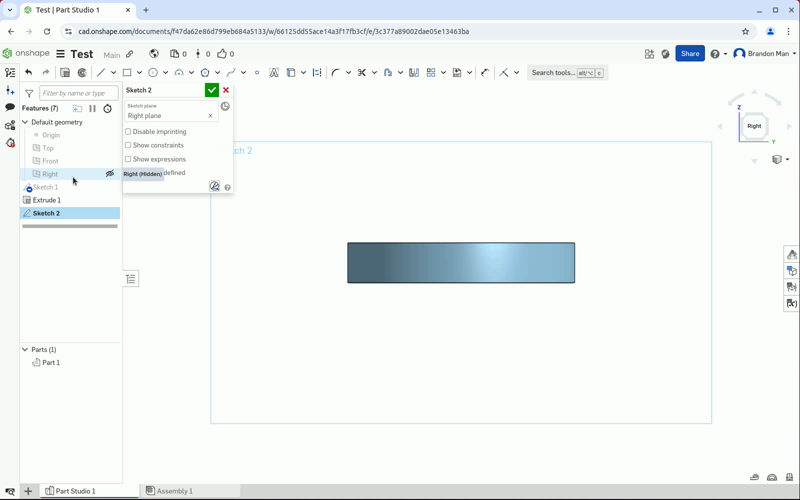
mouse_move(73, 352)
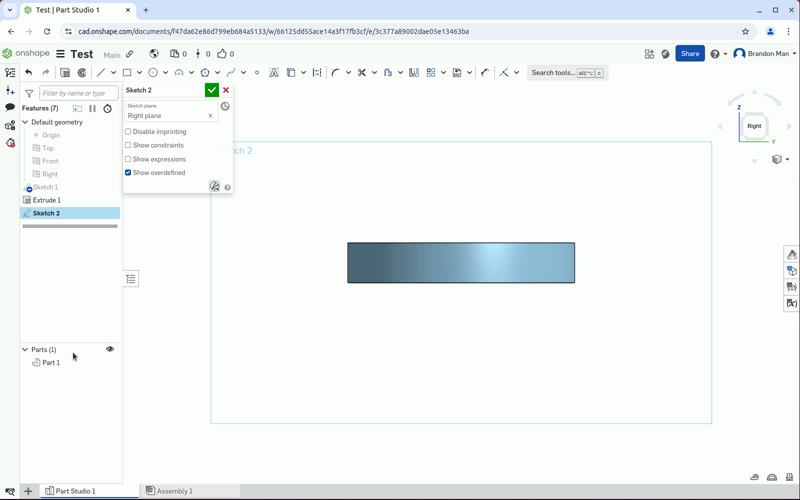
key(y)
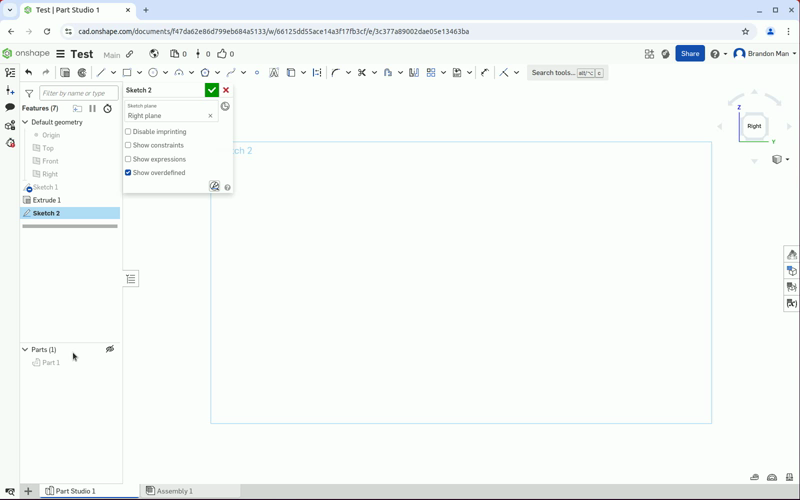
key(c)
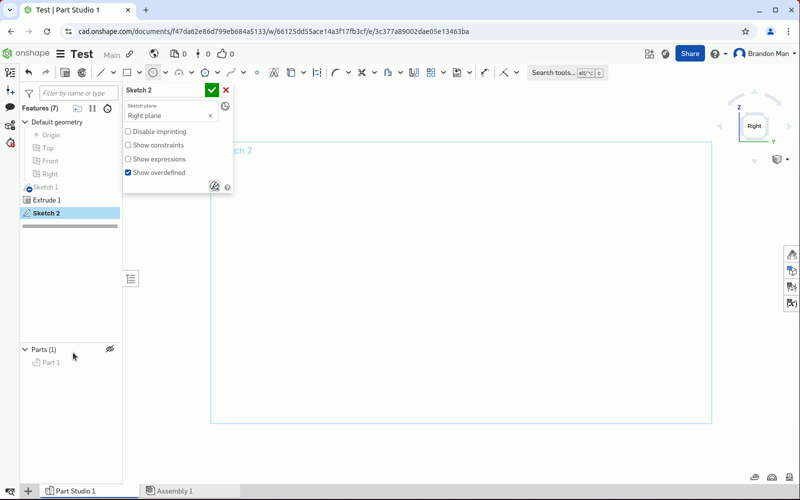
key_down(shift)
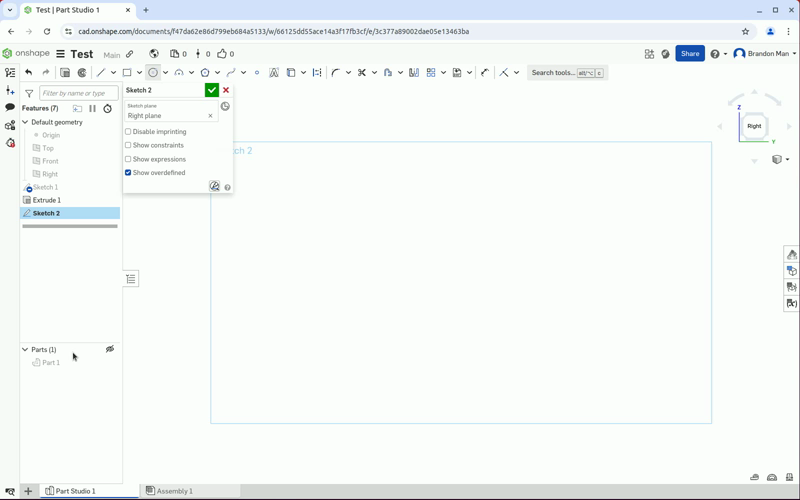
mouse_move(460, 262)
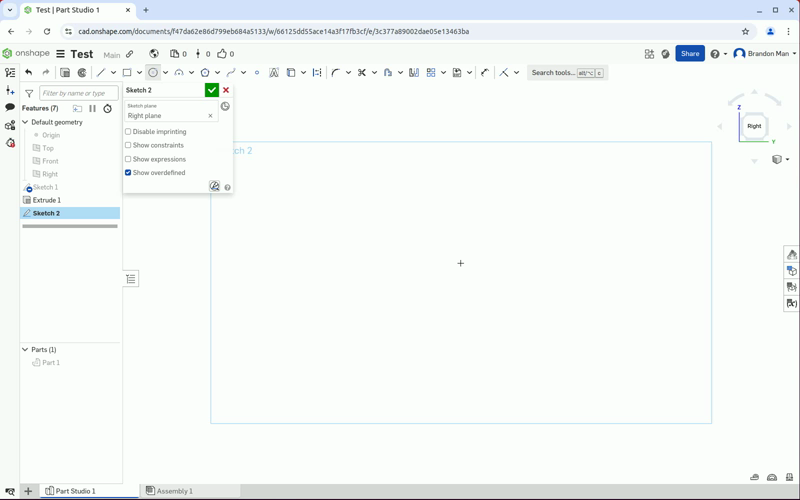
click(460, 262)
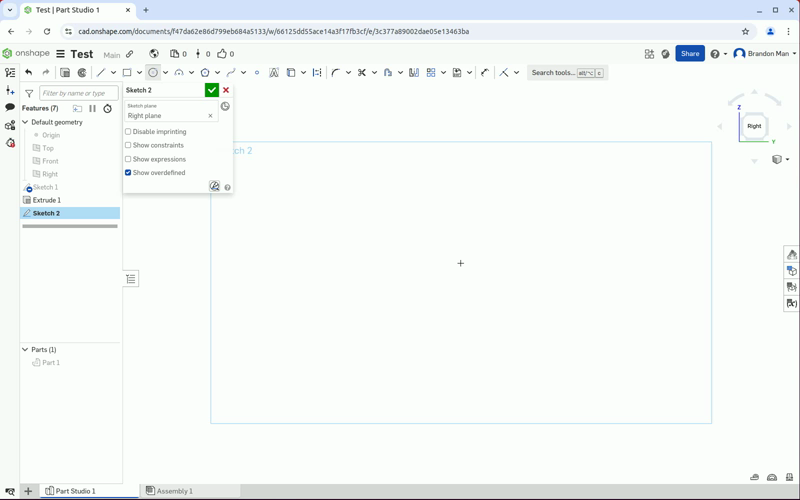
key_up(shift)
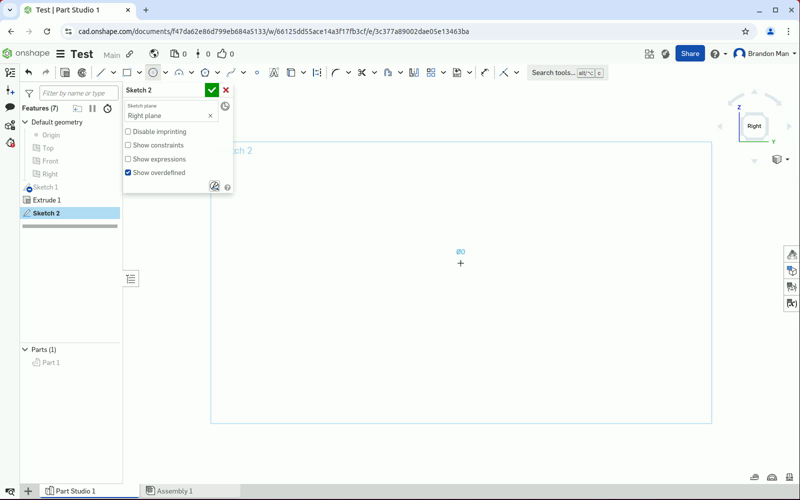
mouse_move(464, 262)
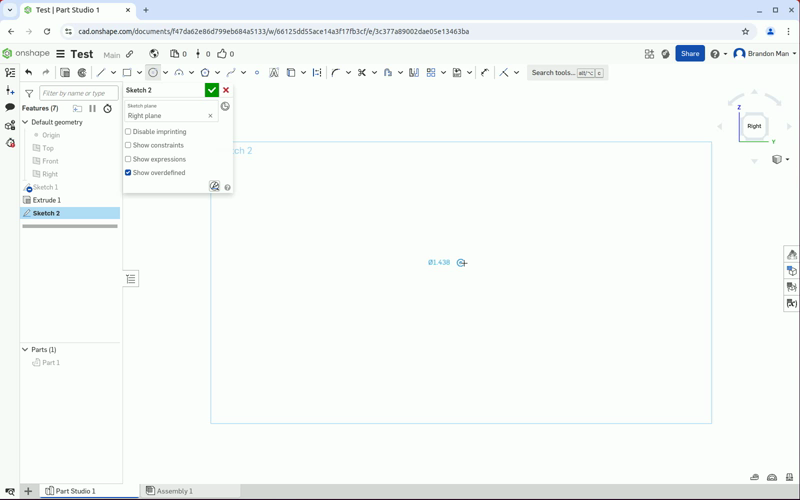
click(464, 262)
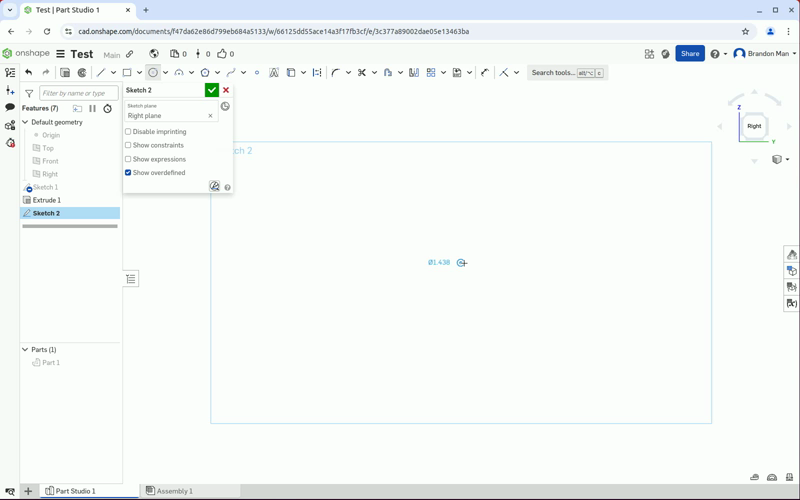
key(esc)
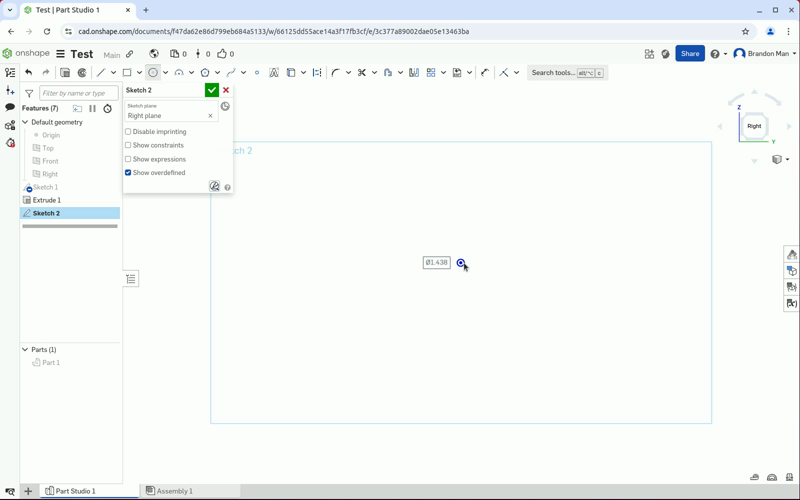
mouse_move(464, 261)
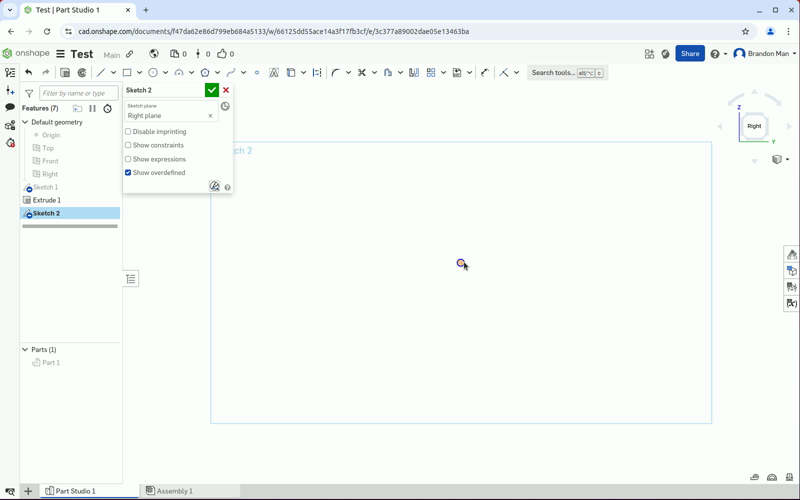
scroll(6)
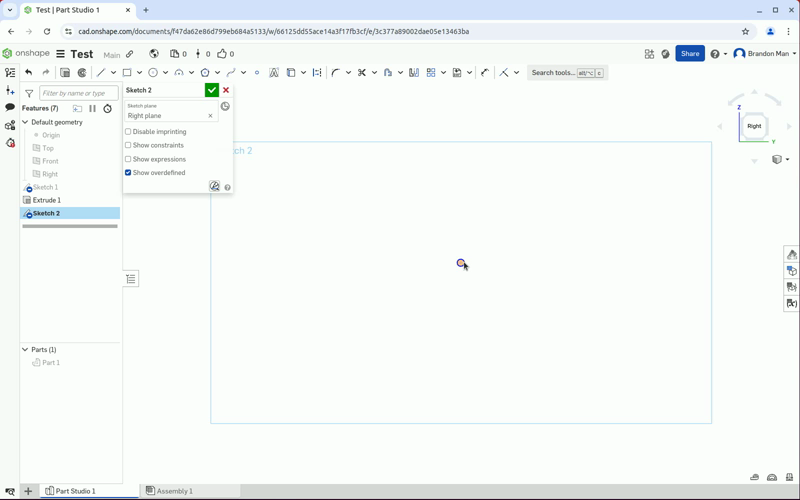
scroll(6)
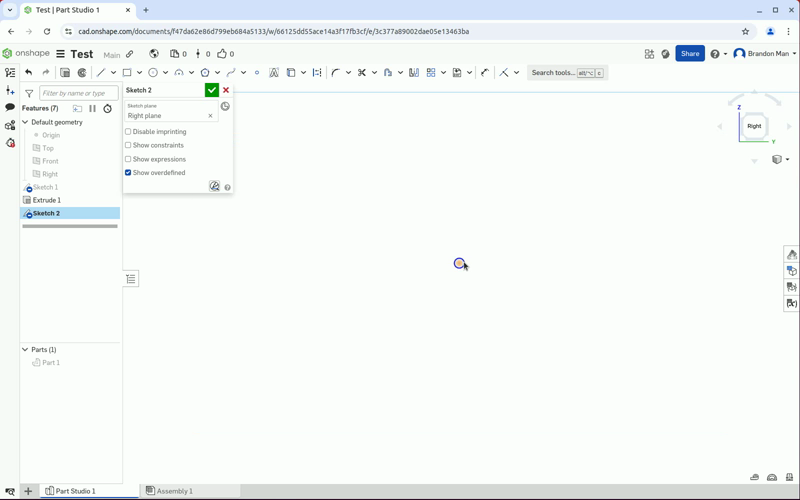
scroll(6)
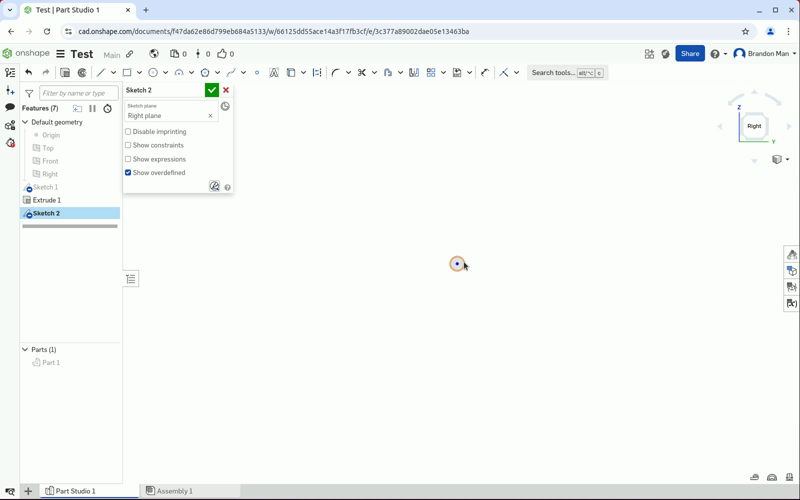
scroll(6)
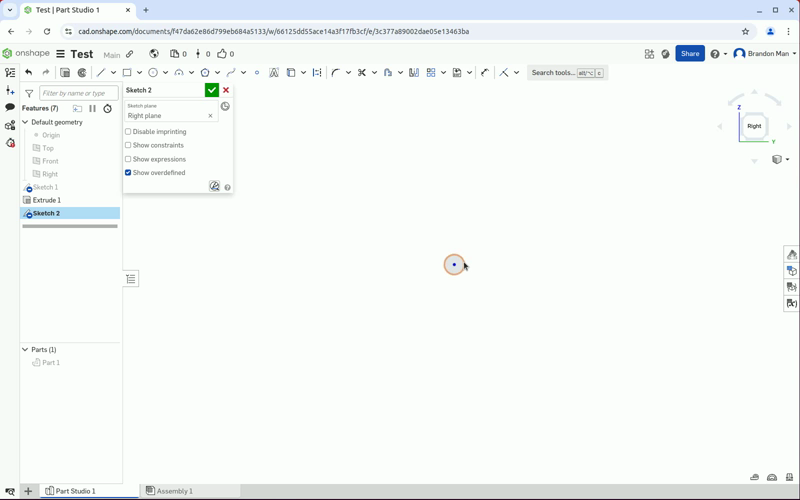
scroll(6)
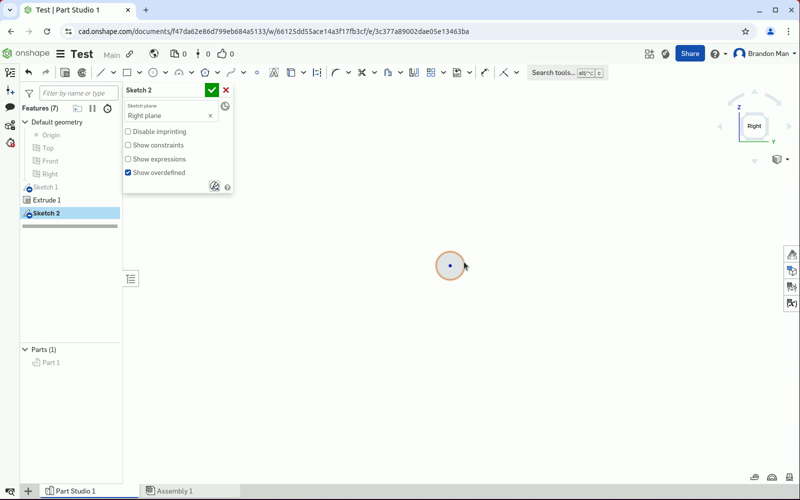
scroll(6)
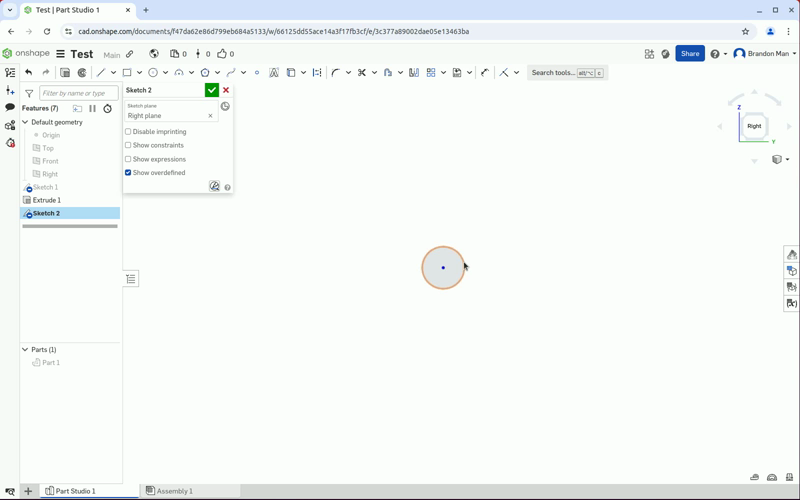
scroll(6)
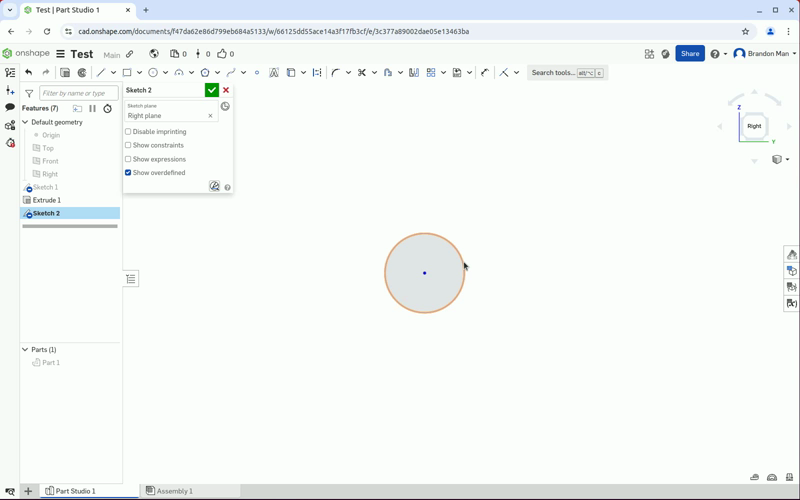
click(464, 261)
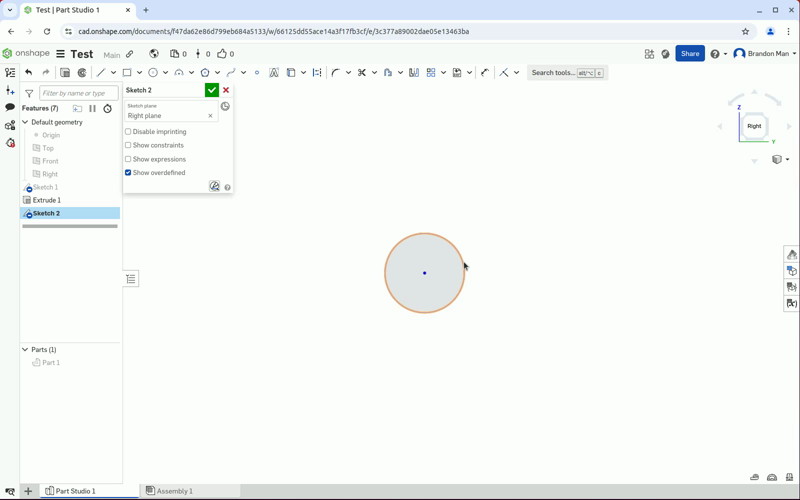
scroll(-6)
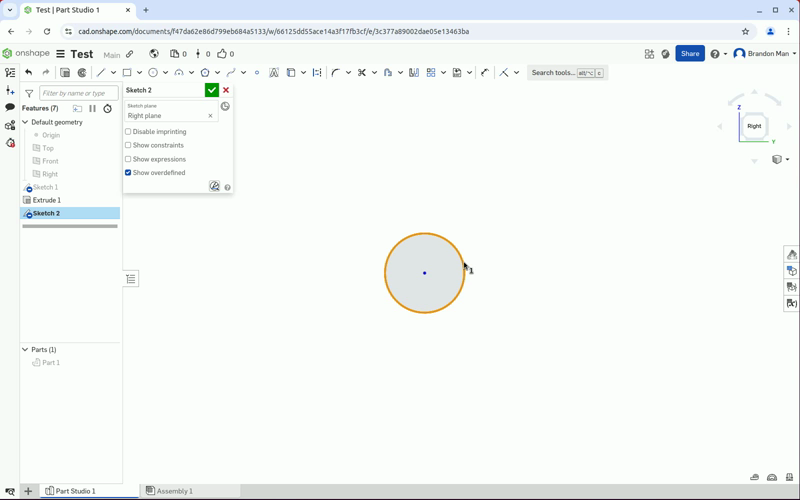
scroll(-6)
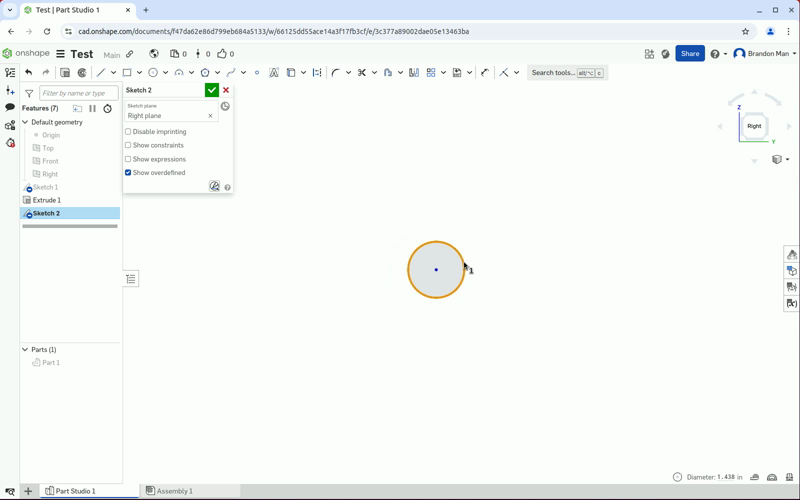
scroll(-6)
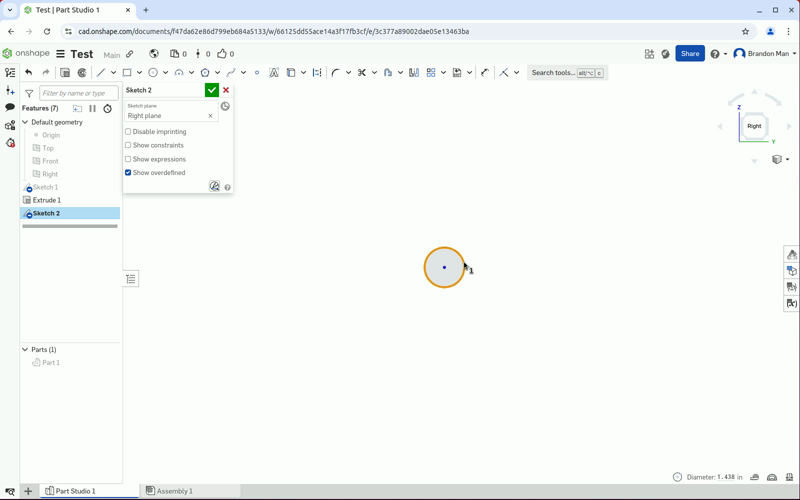
scroll(-6)
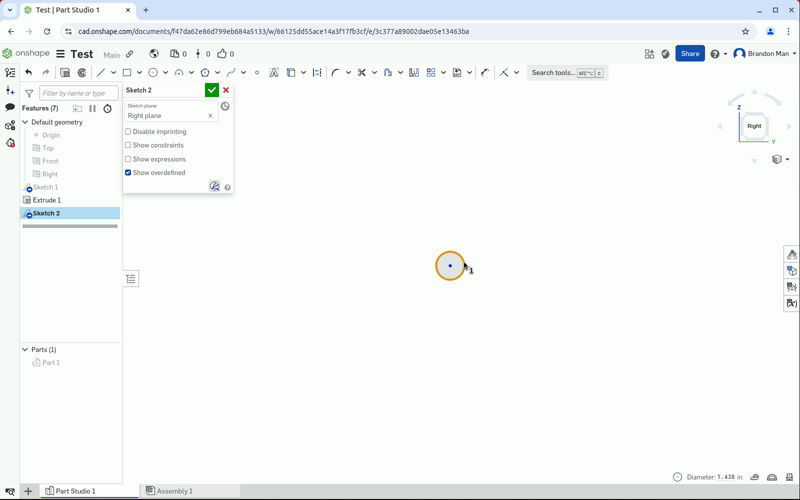
scroll(-6)
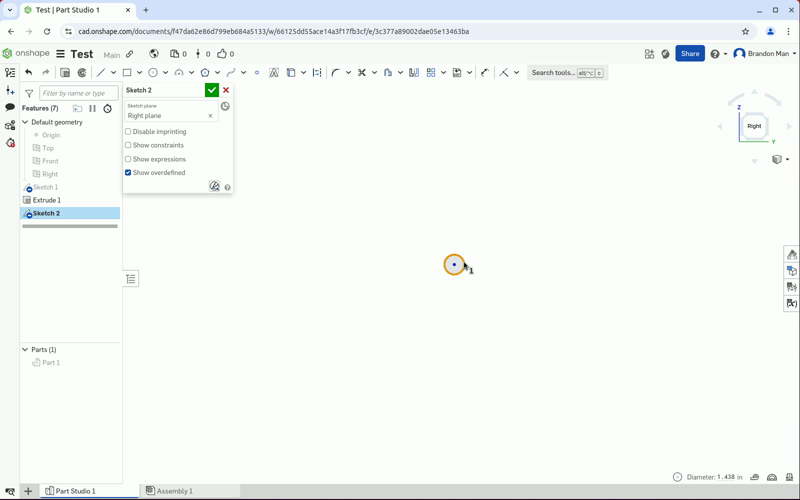
scroll(-6)
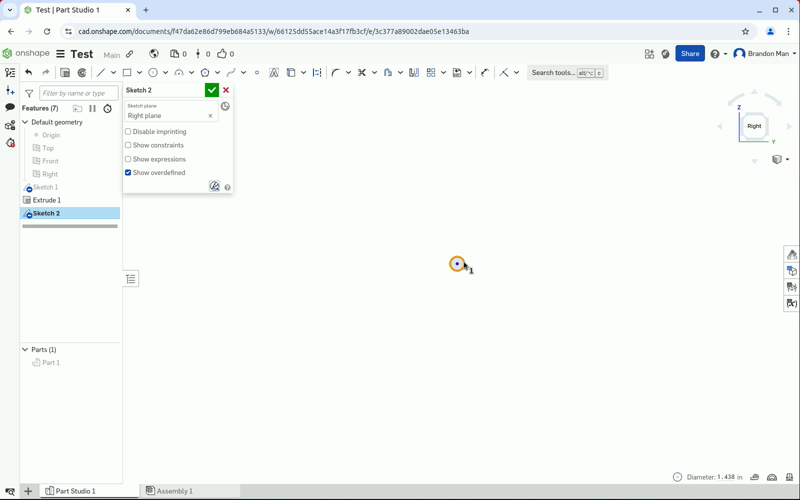
scroll(-6)
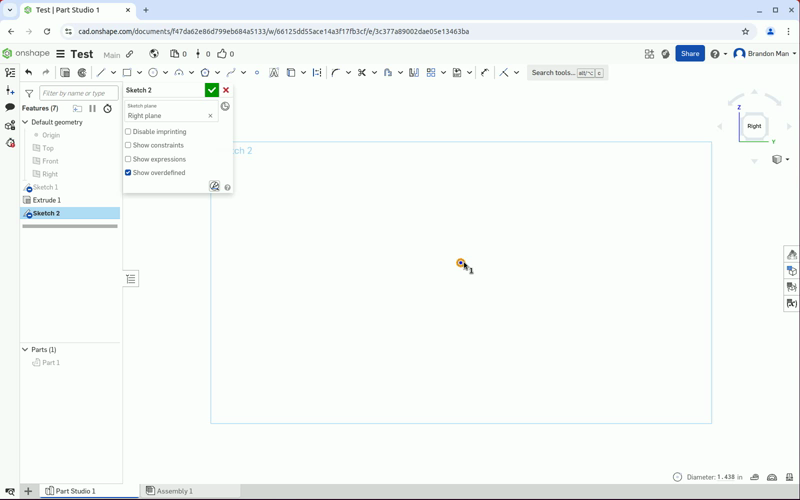
mouse_move(73, 352)
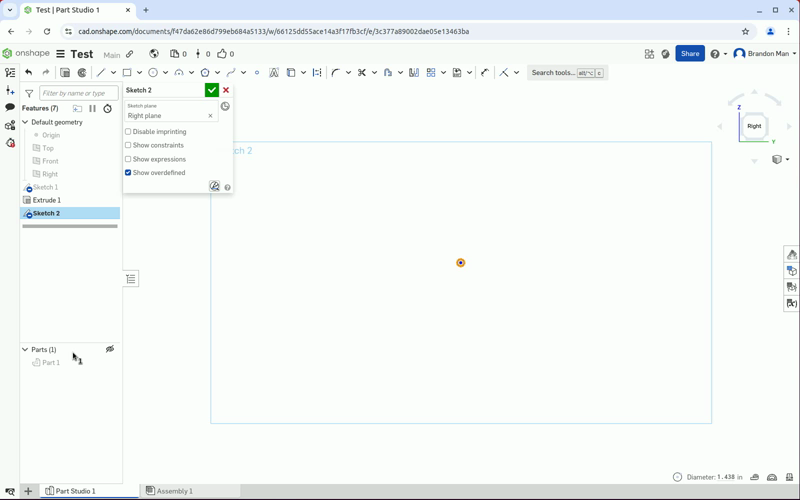
key(shift+y)
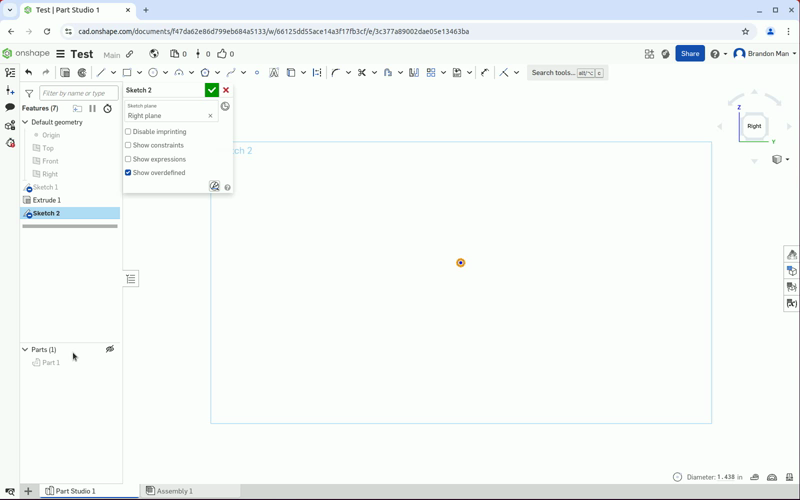
key(shift+e)
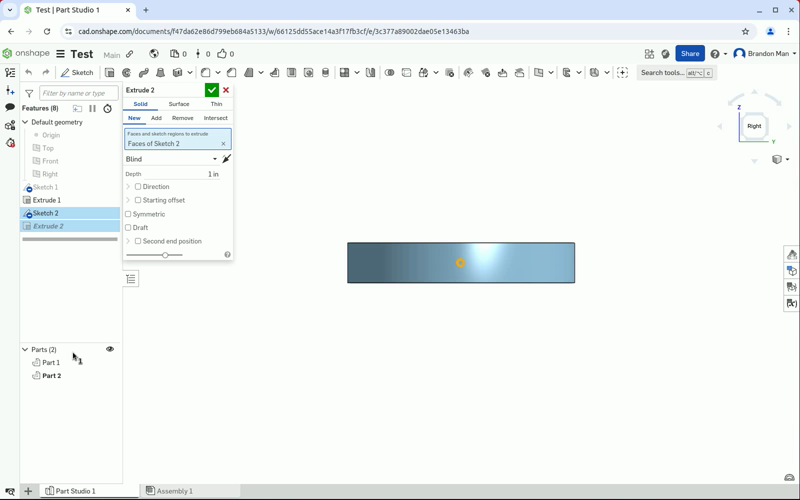
mouse_move(143, 106)
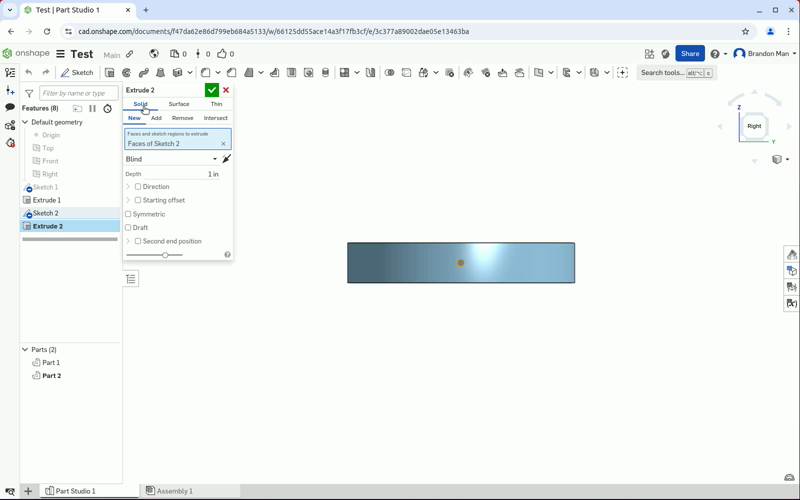
click(143, 106)
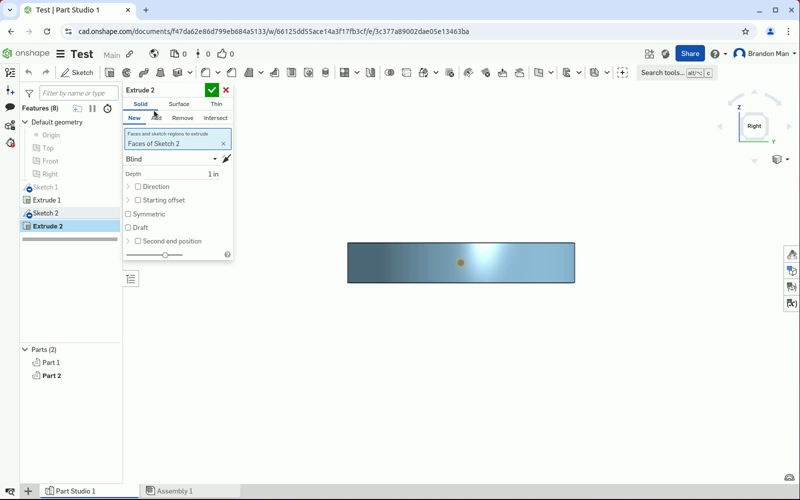
mouse_move(186, 120)
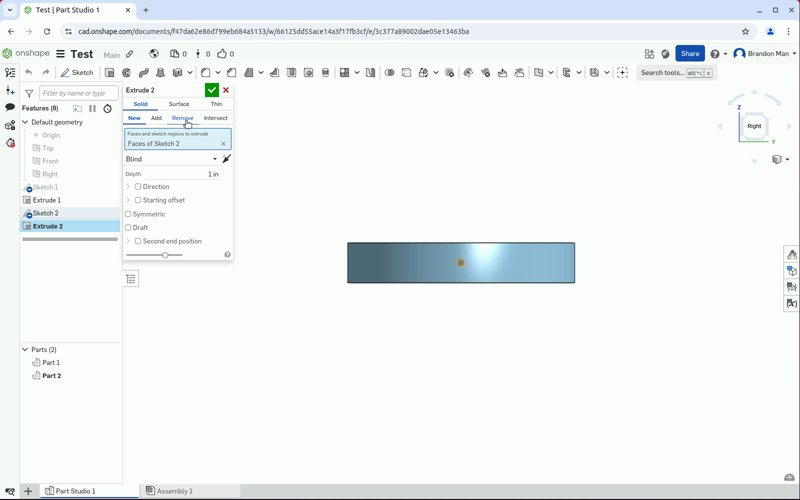
click(186, 120)
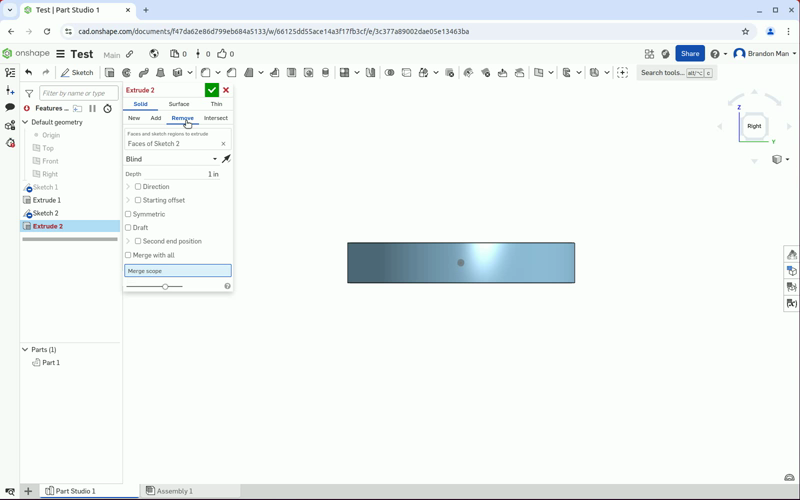
key(tab, 4)
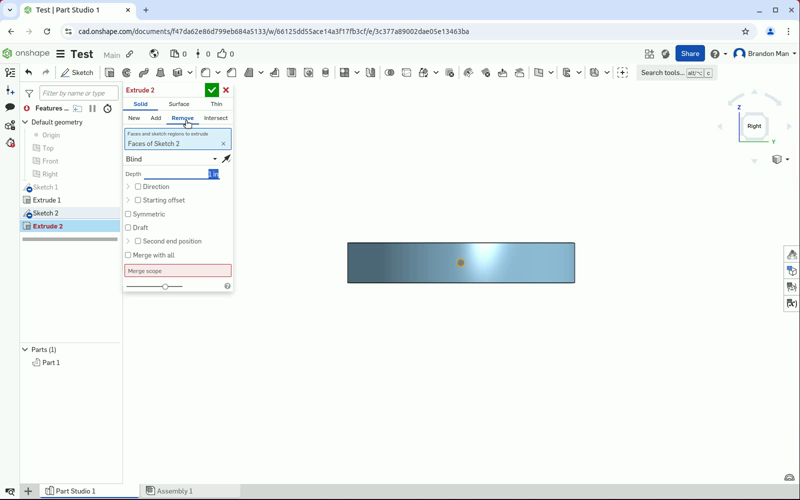
text(-30.57)
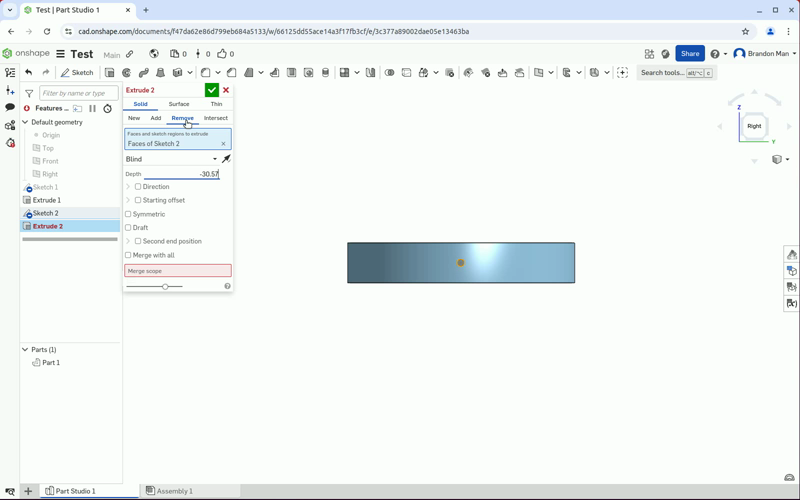
key(tab, 6)
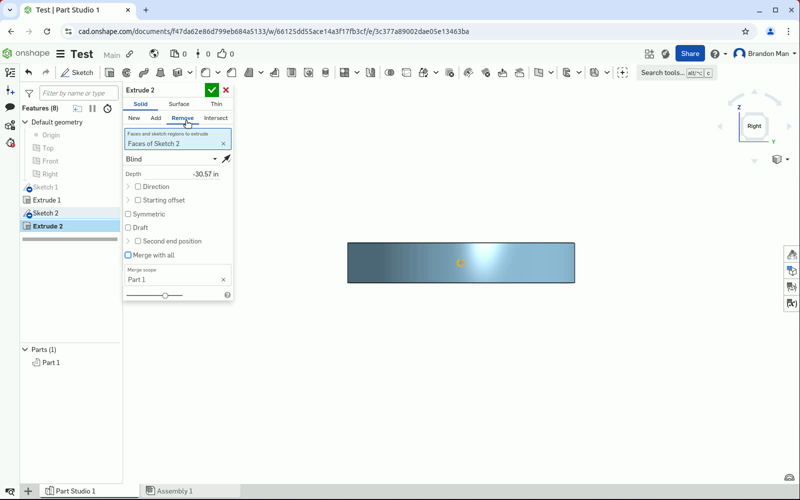
key(space)
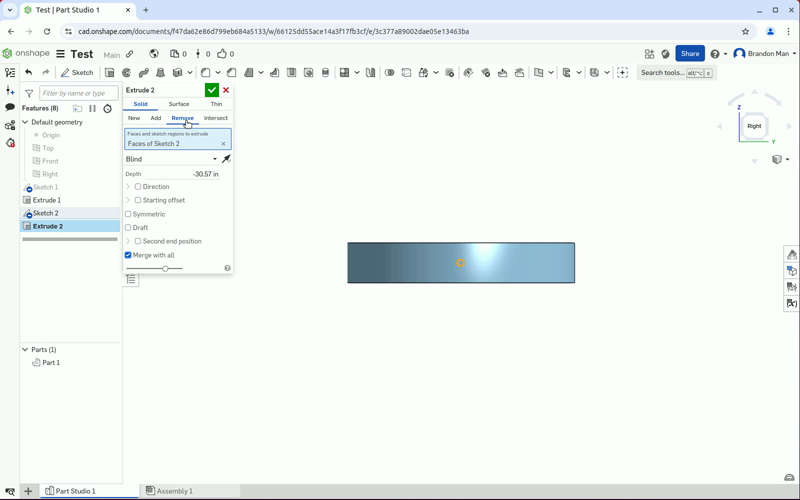
key(enter)
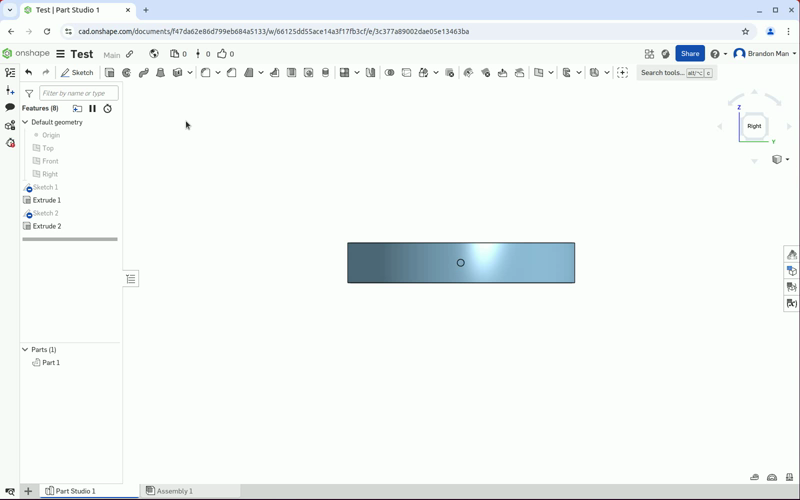
key(shift+h)
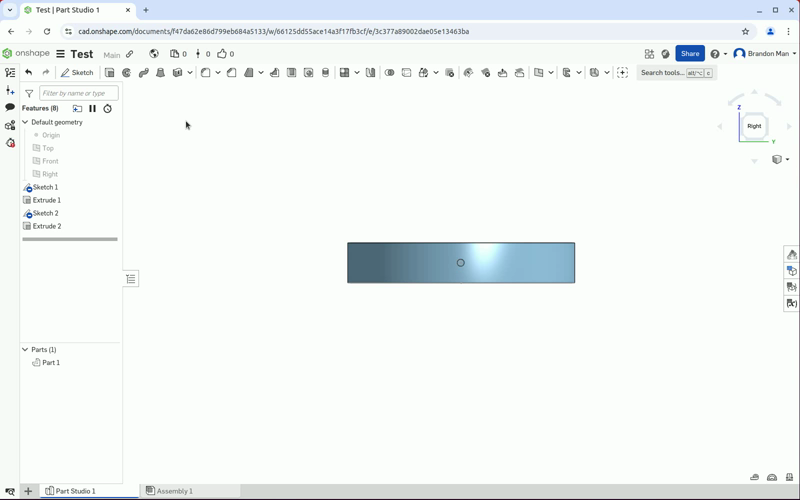
key(shift+h)
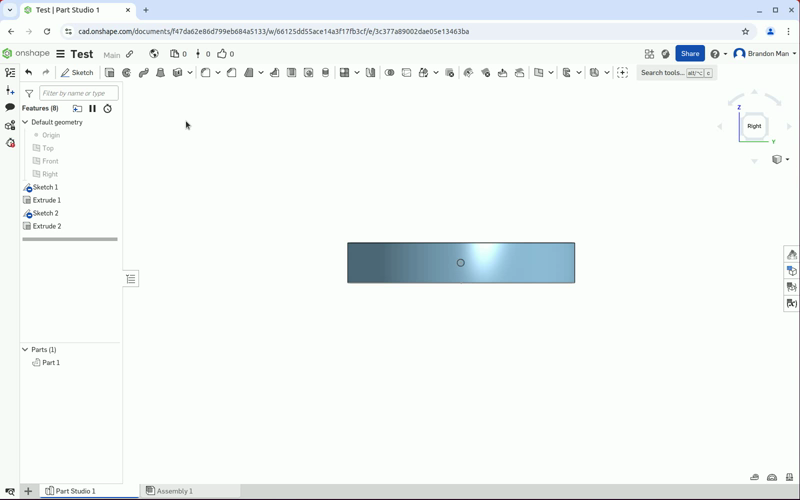
key(shift+7)
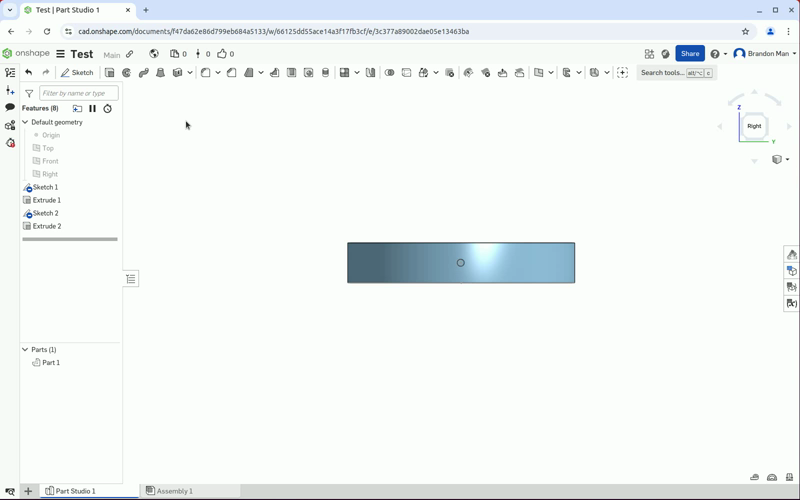
key(right, 2)
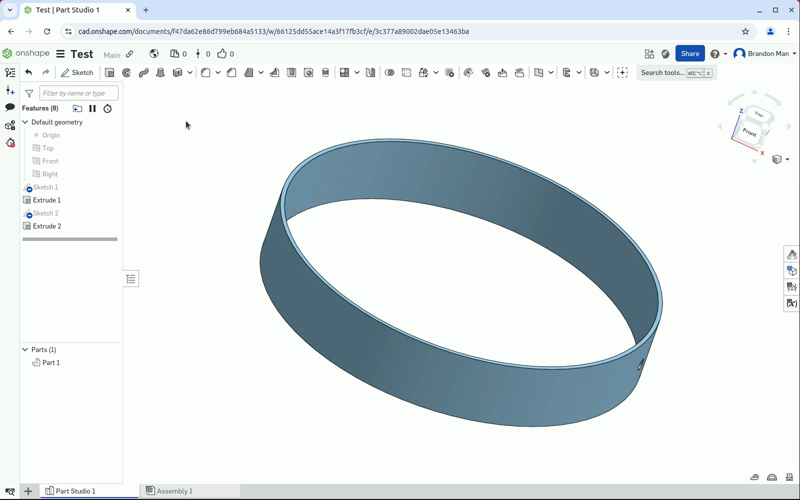
key(down, 2)
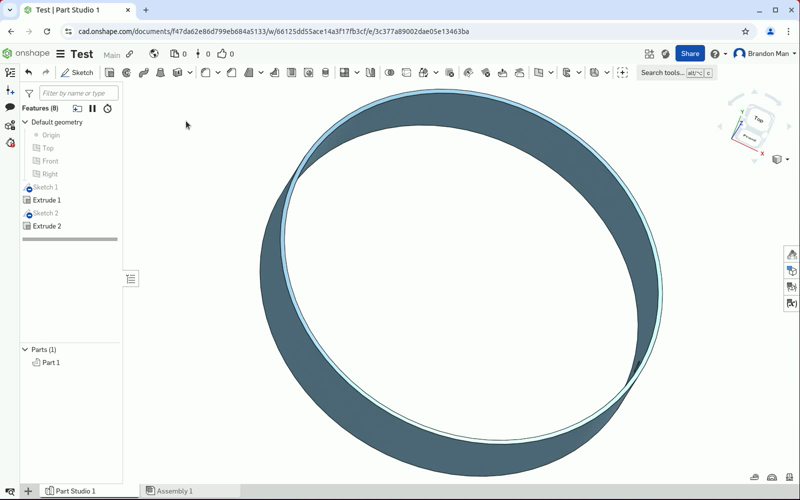
key(up, 2)
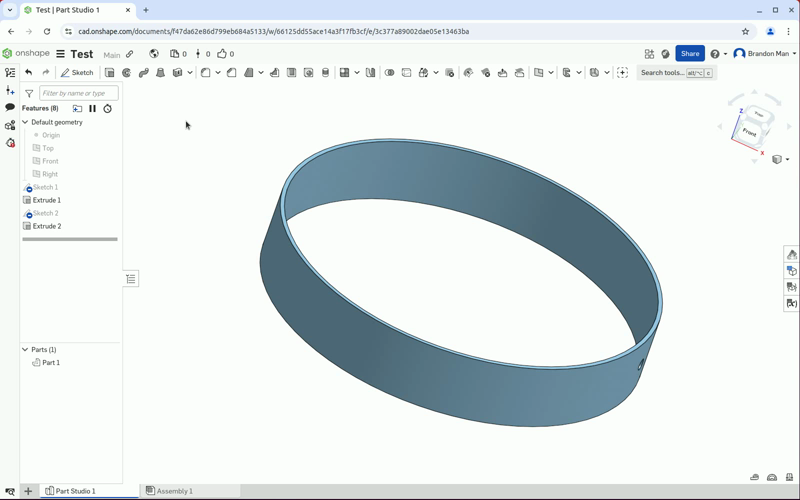
key(left, 2)
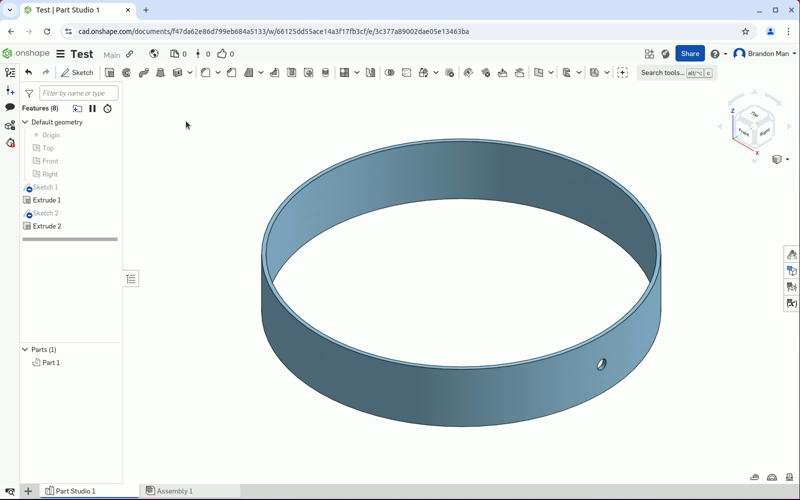
mouse_move(73, 189)
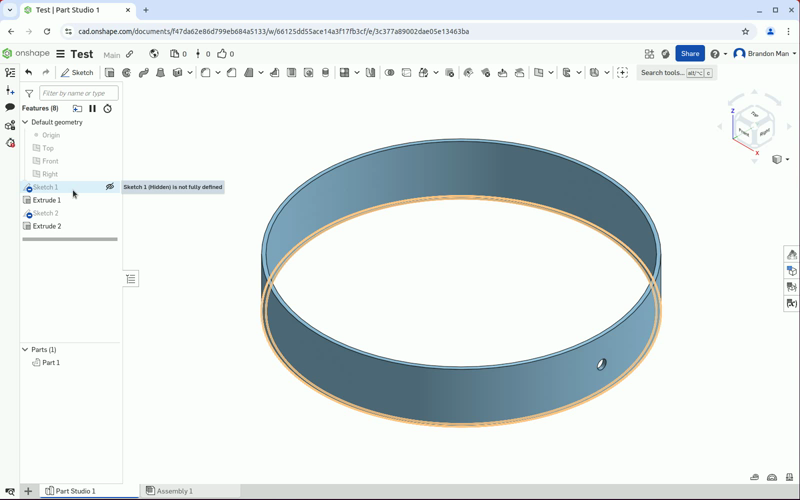
click(73, 189)